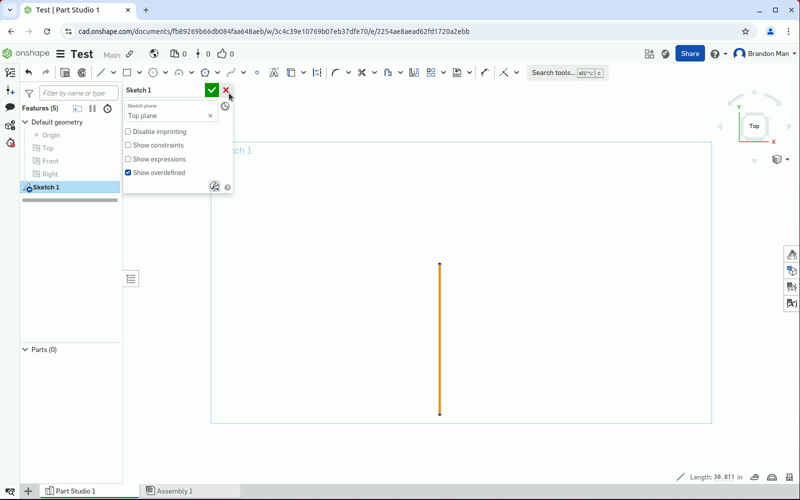
key(shift+h)
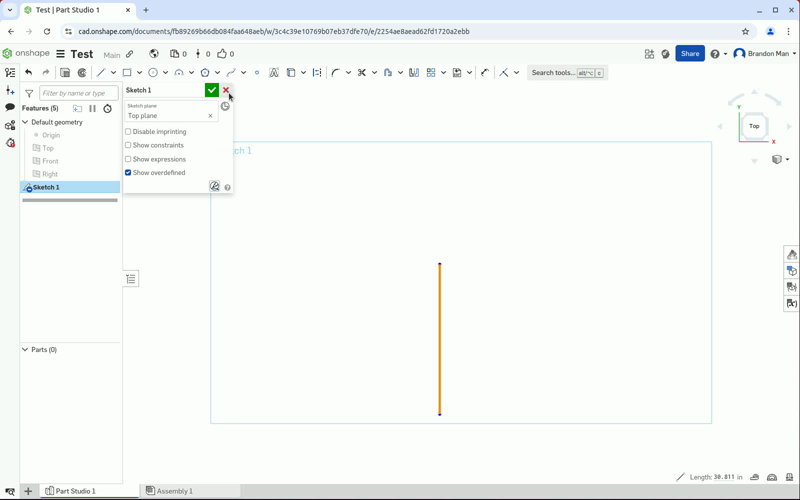
key(shift+s)
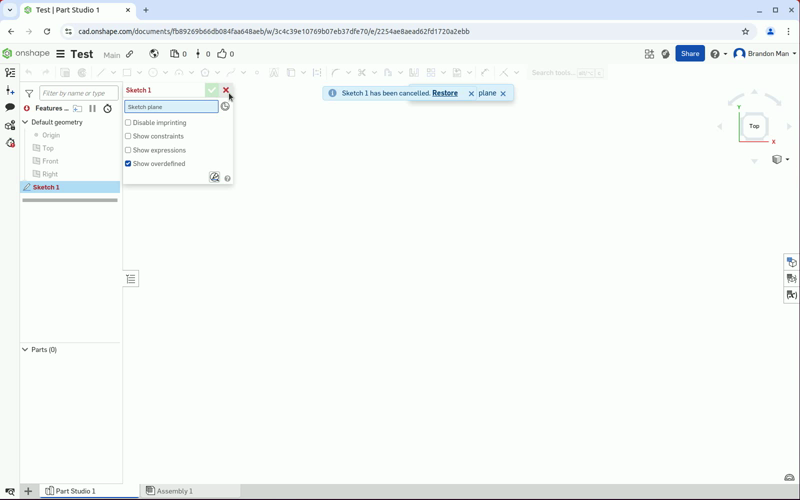
mouse_move(73, 150)
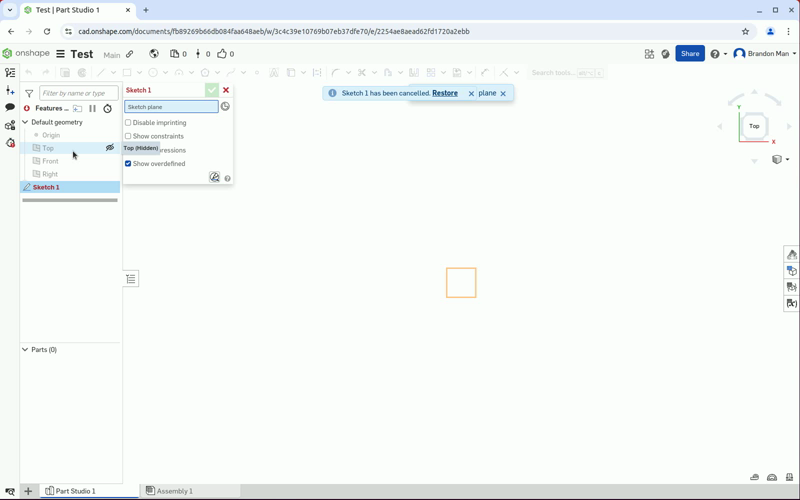
click(73, 150)
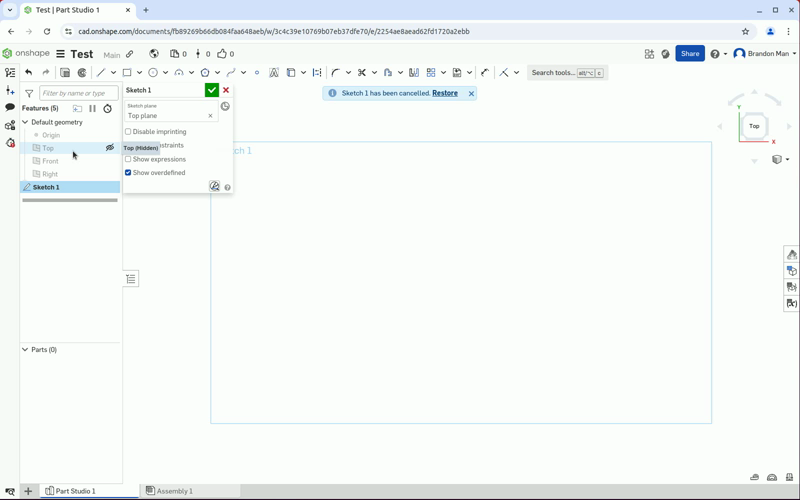
mouse_move(73, 352)
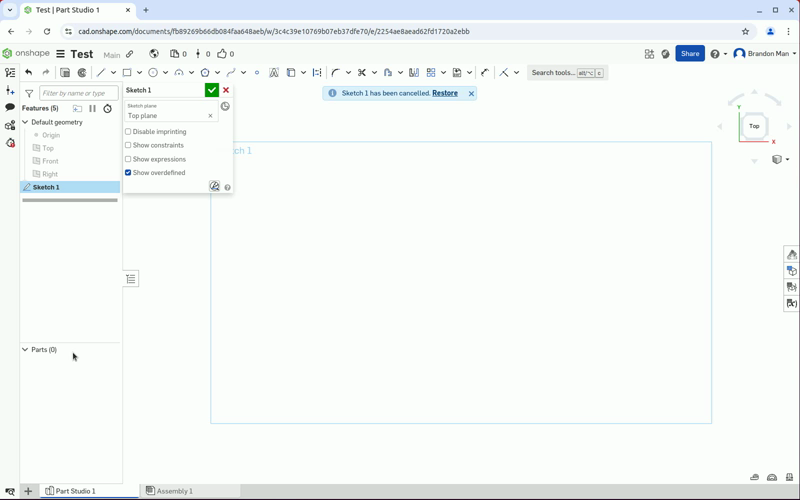
key(y)
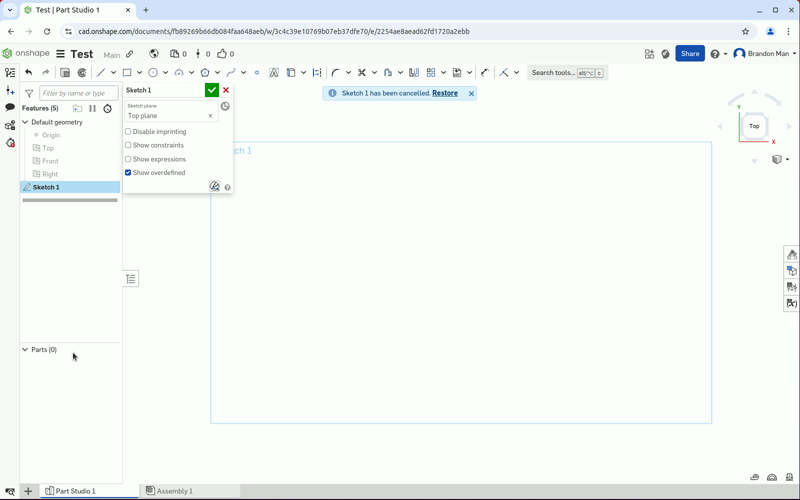
key(c)
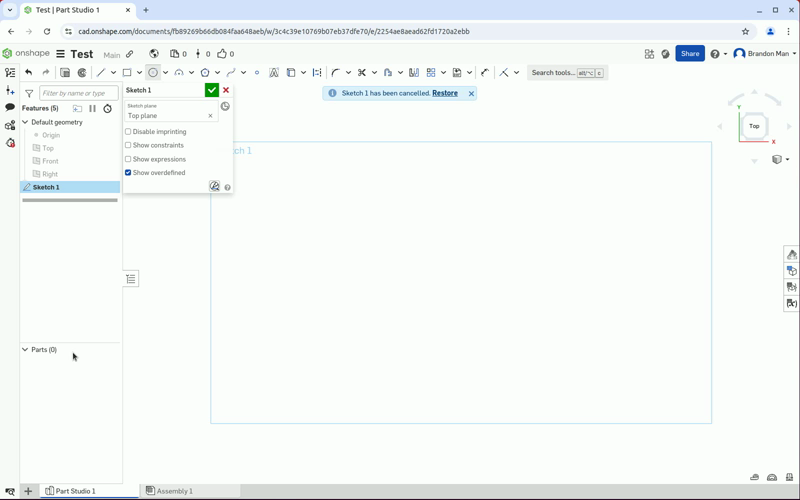
key_down(shift)
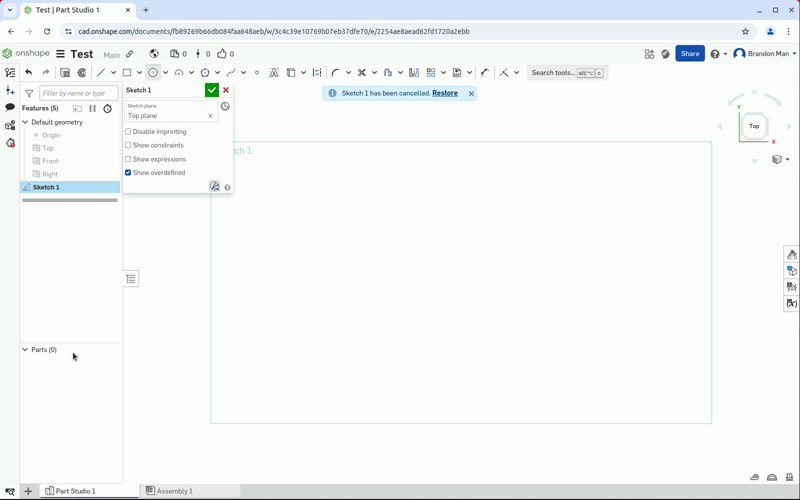
mouse_move(460, 282)
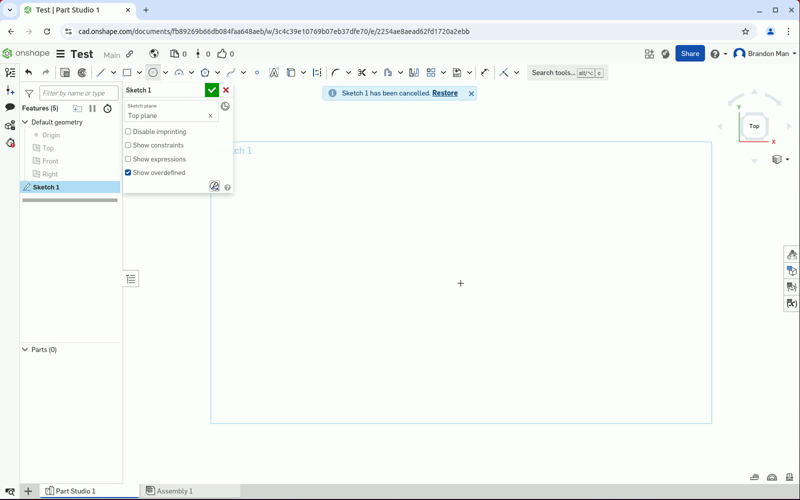
click(460, 282)
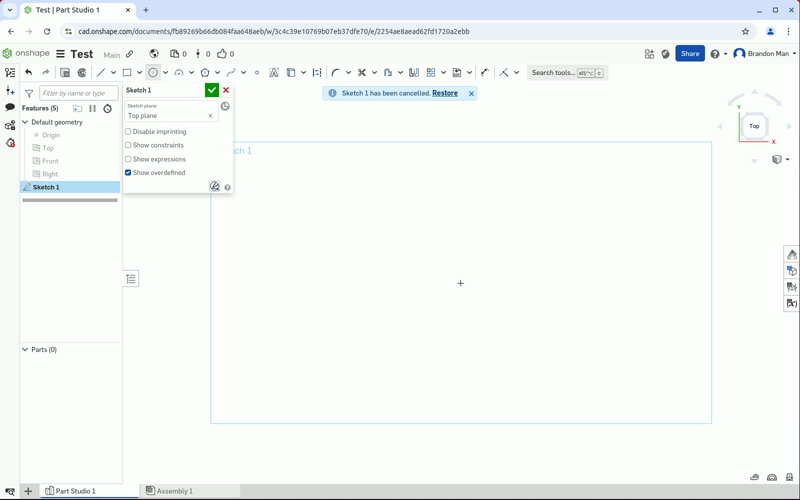
key_up(shift)
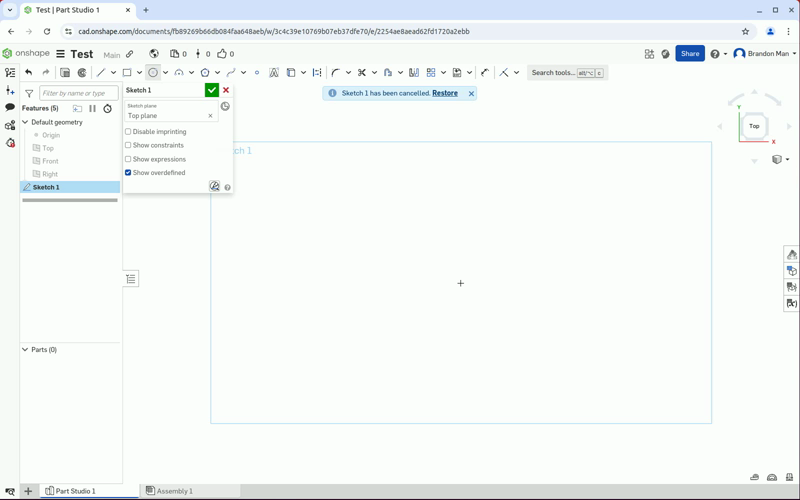
mouse_move(477, 282)
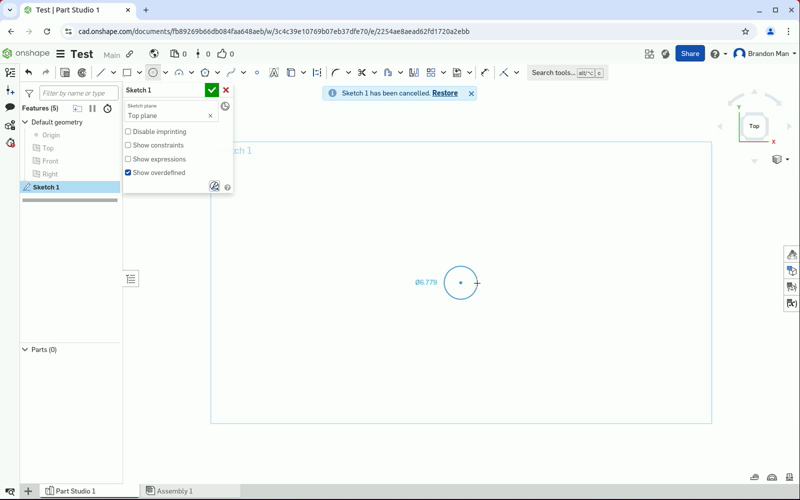
click(477, 282)
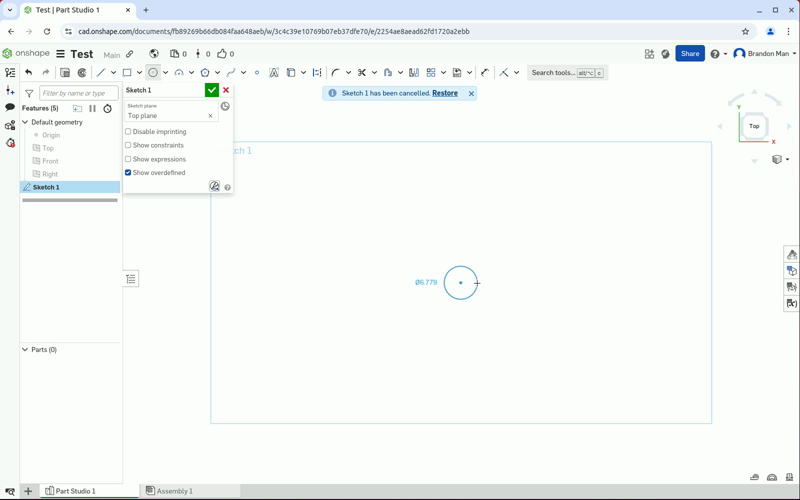
key(esc)
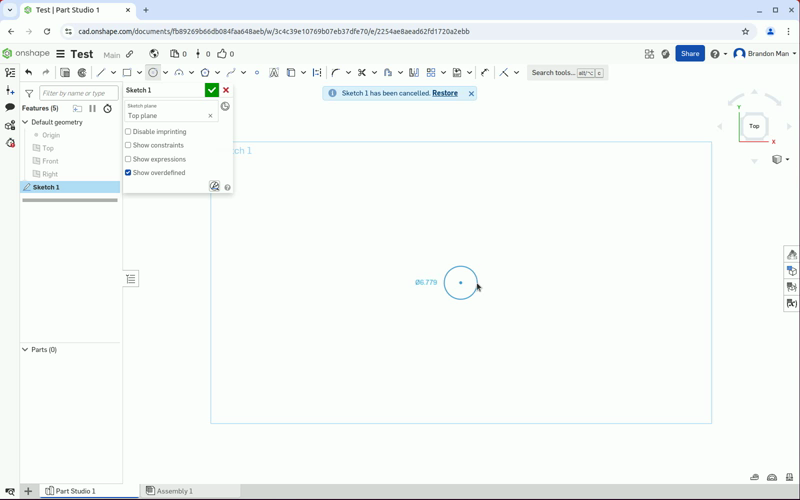
mouse_move(464, 296)
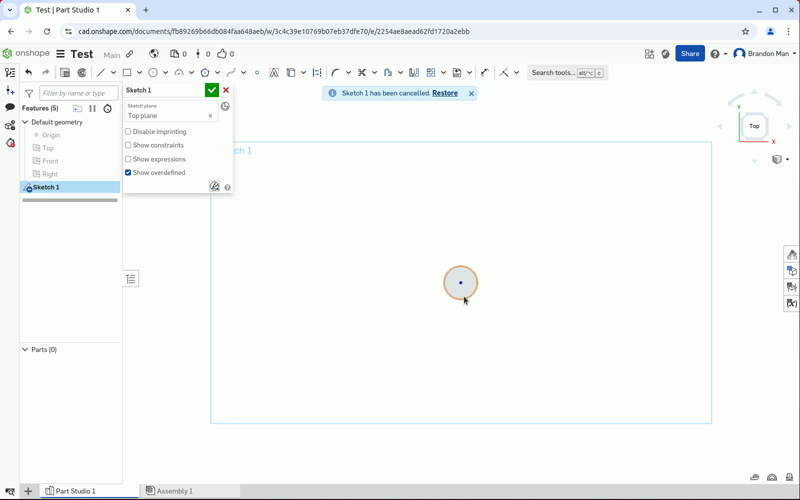
scroll(6)
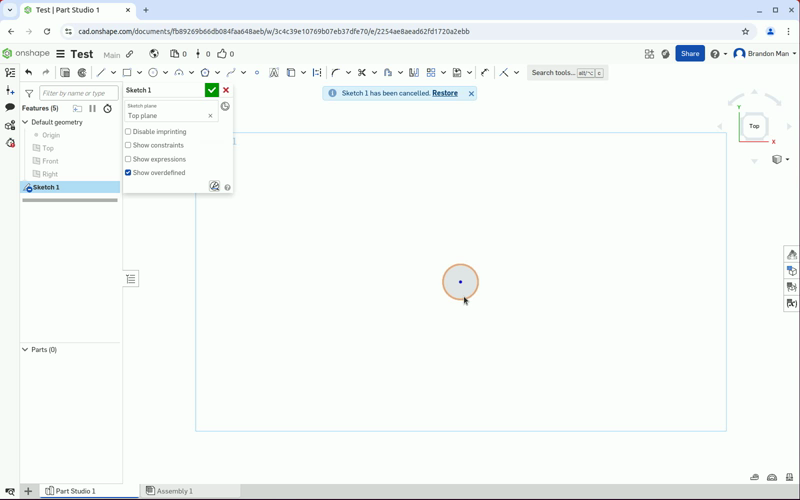
scroll(6)
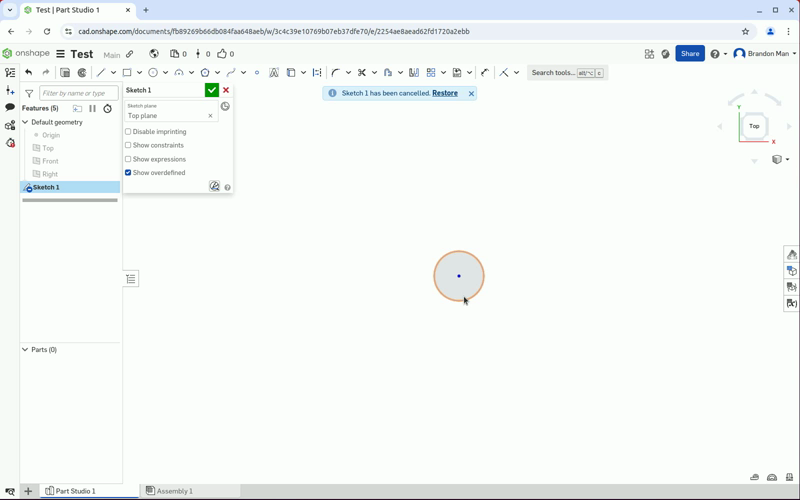
scroll(6)
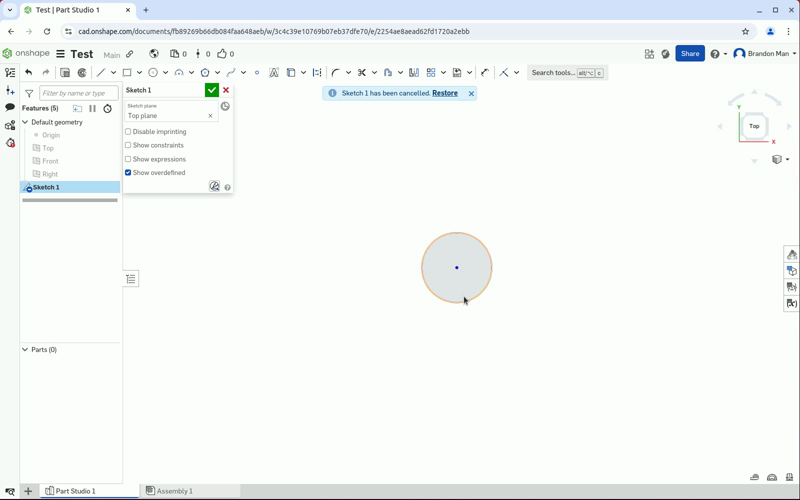
scroll(6)
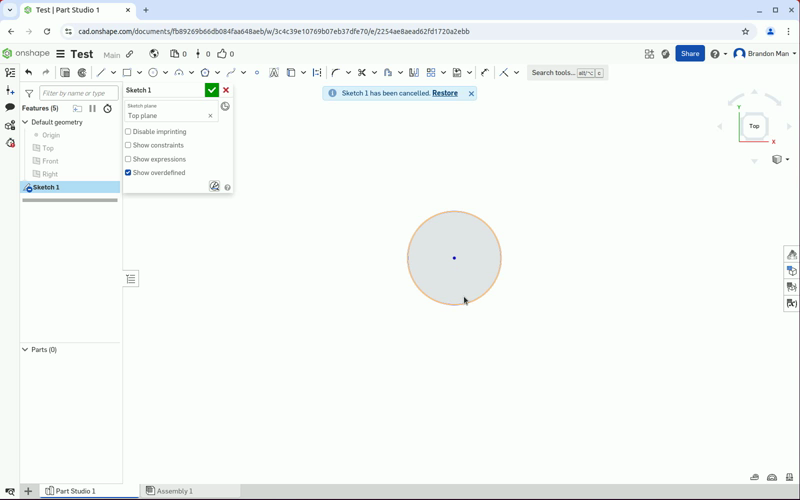
scroll(6)
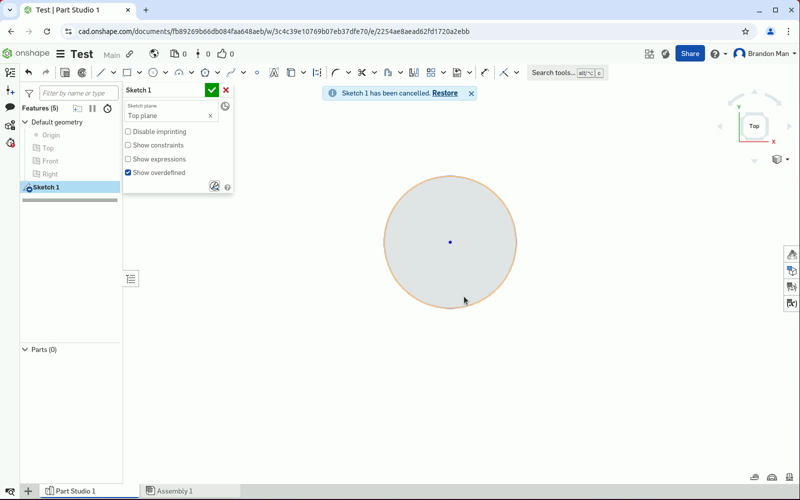
scroll(6)
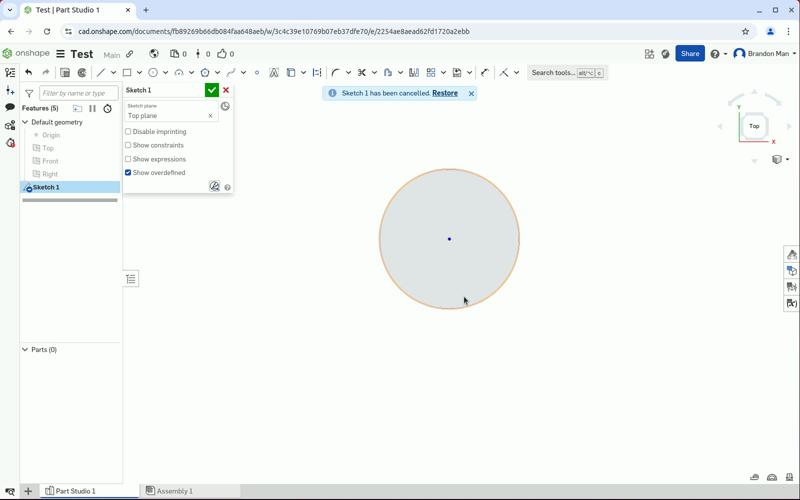
scroll(6)
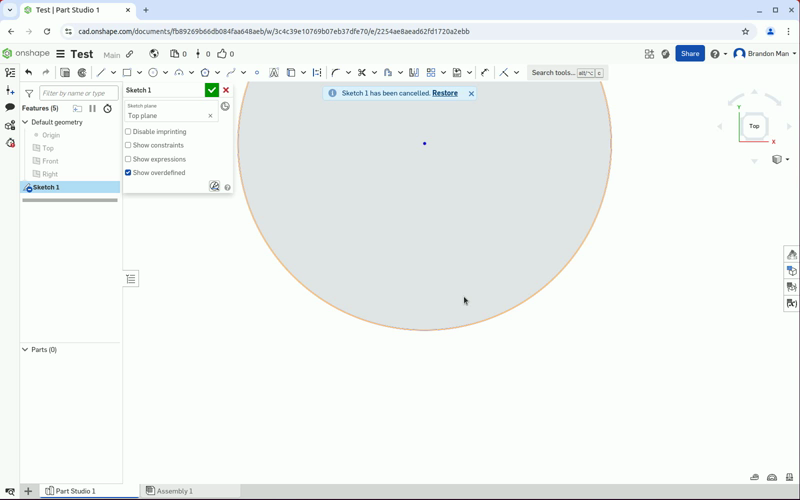
click(464, 296)
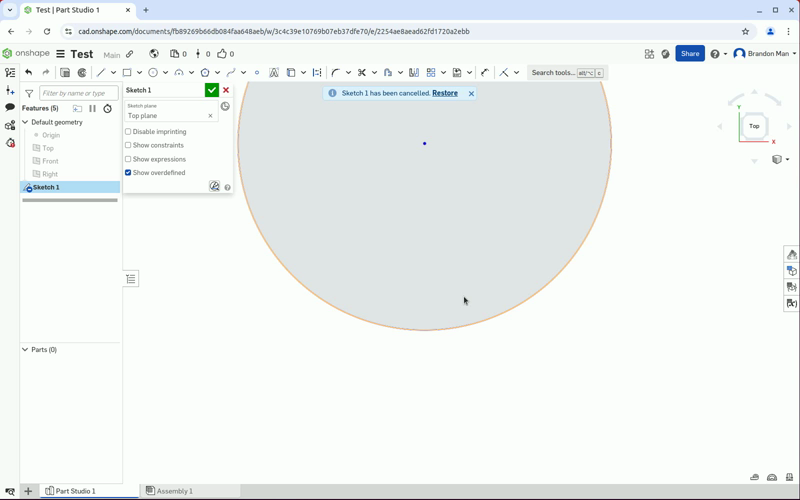
scroll(-6)
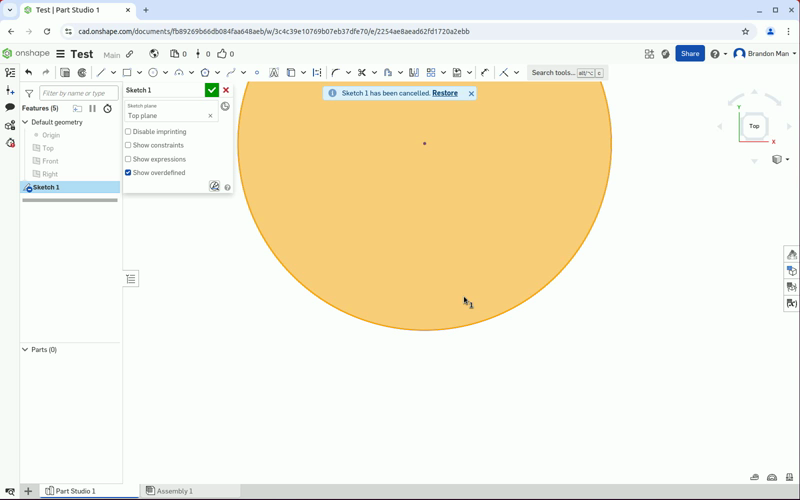
scroll(-6)
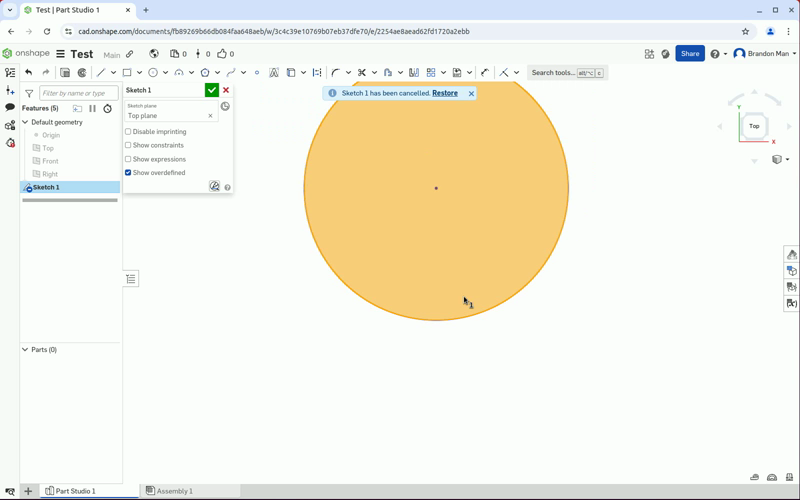
scroll(-6)
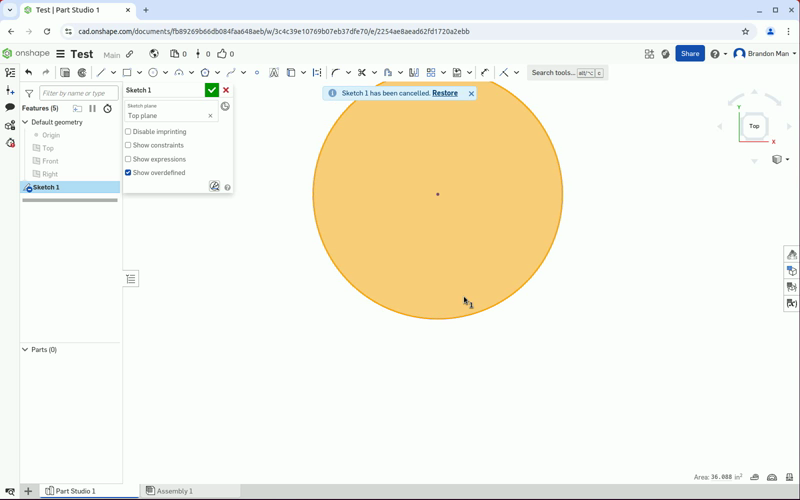
scroll(-6)
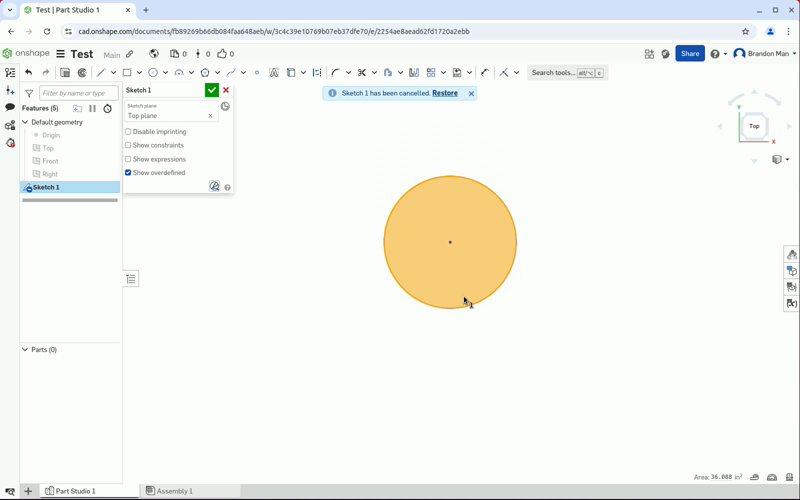
scroll(-6)
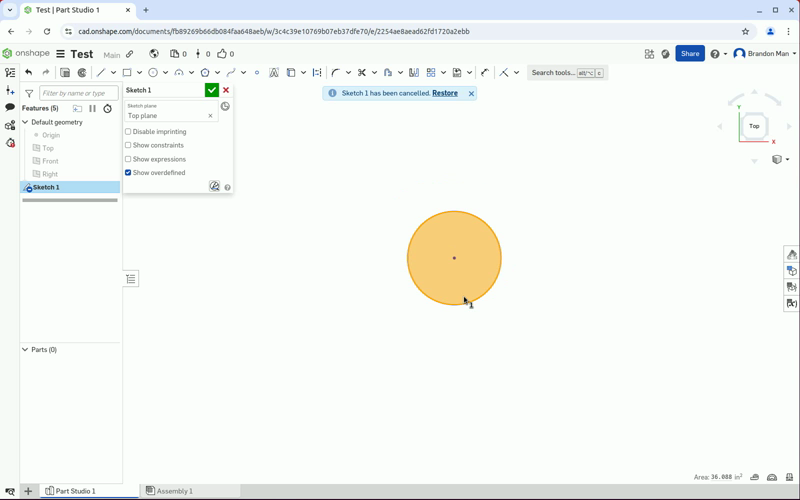
scroll(-6)
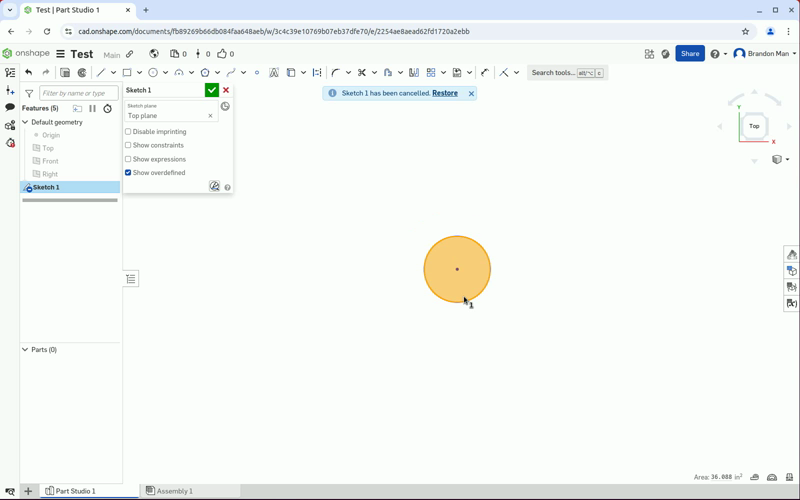
scroll(-6)
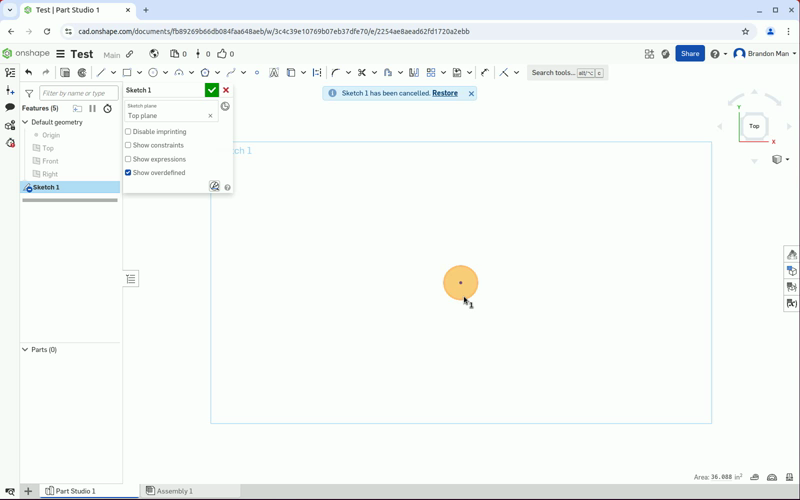
mouse_move(73, 352)
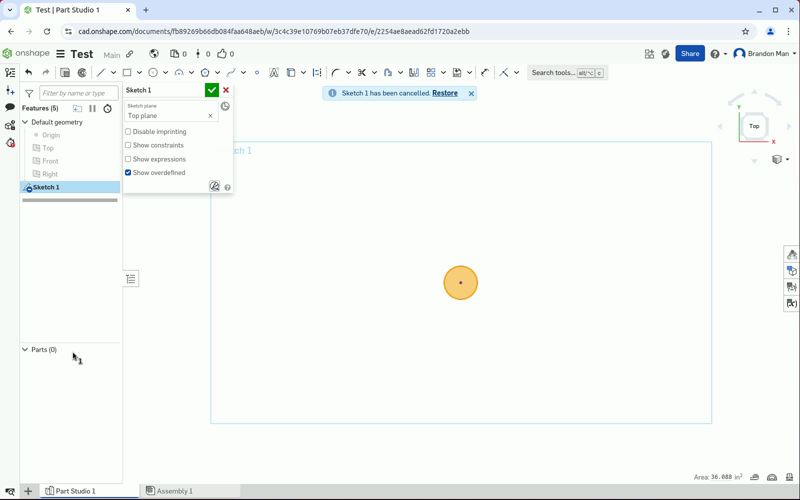
key(shift+y)
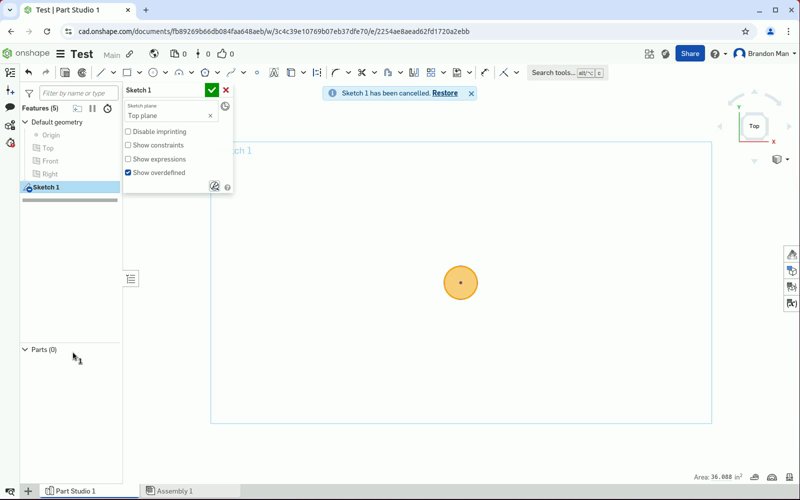
key(shift+e)
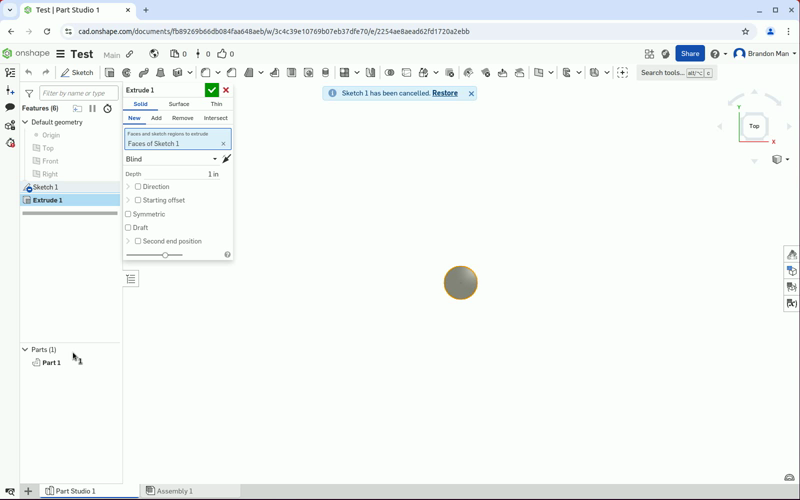
mouse_move(143, 106)
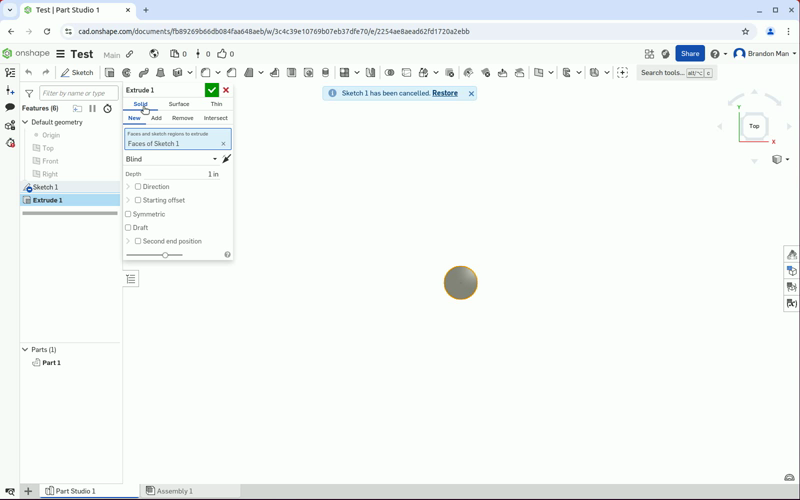
click(143, 106)
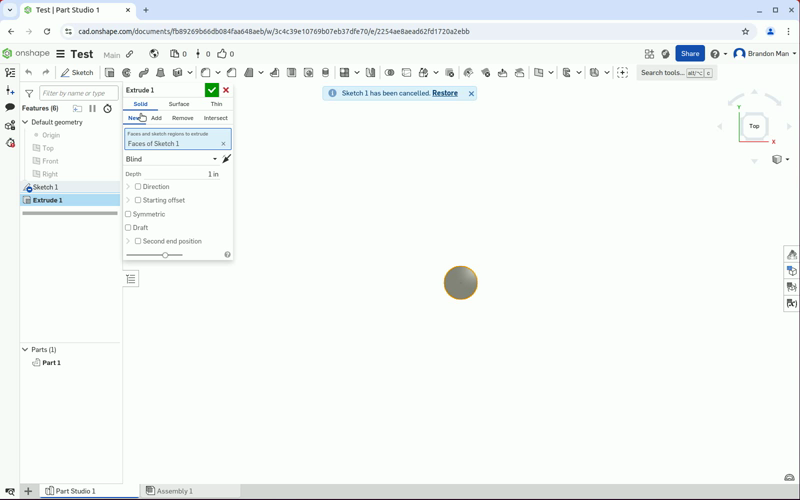
mouse_move(137, 120)
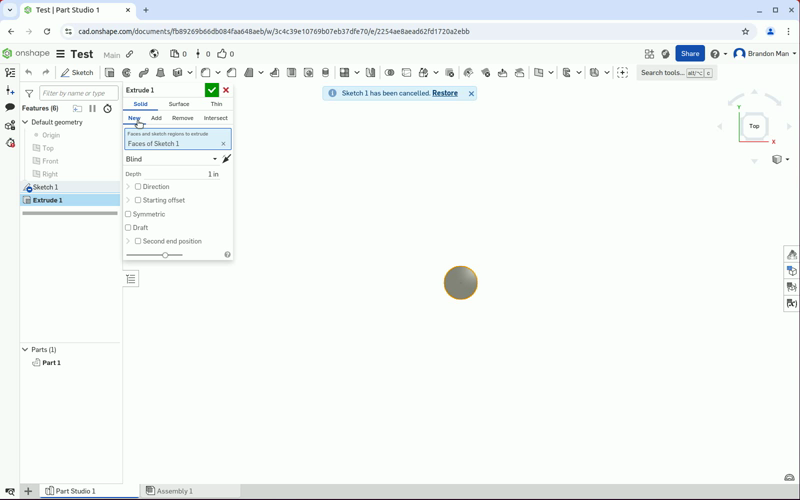
click(137, 120)
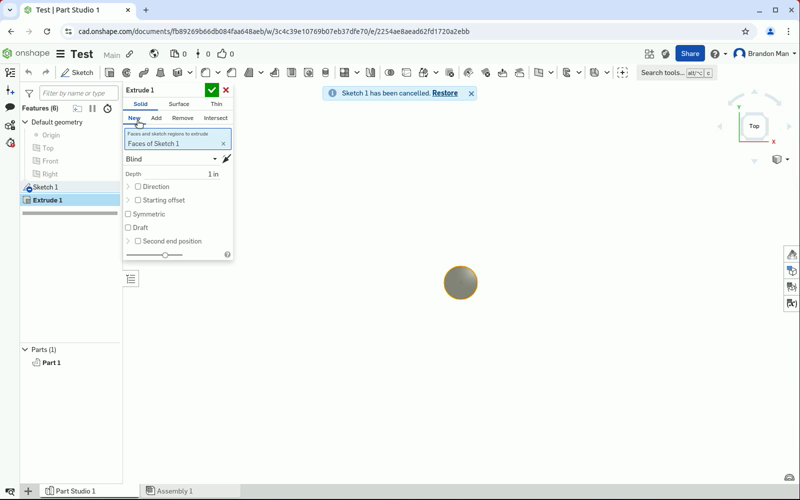
key(tab, 4)
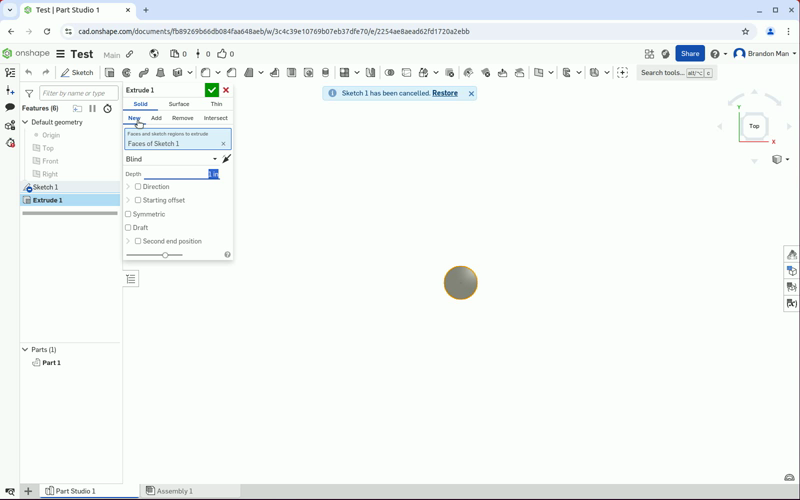
text(1.685)
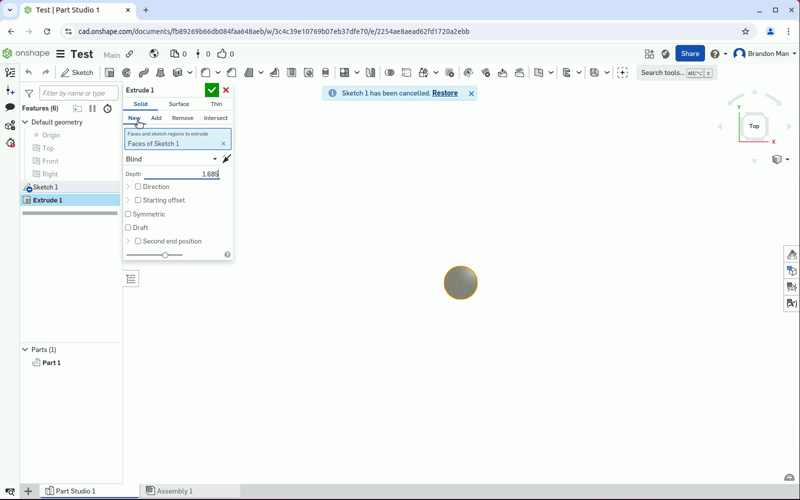
key(enter)
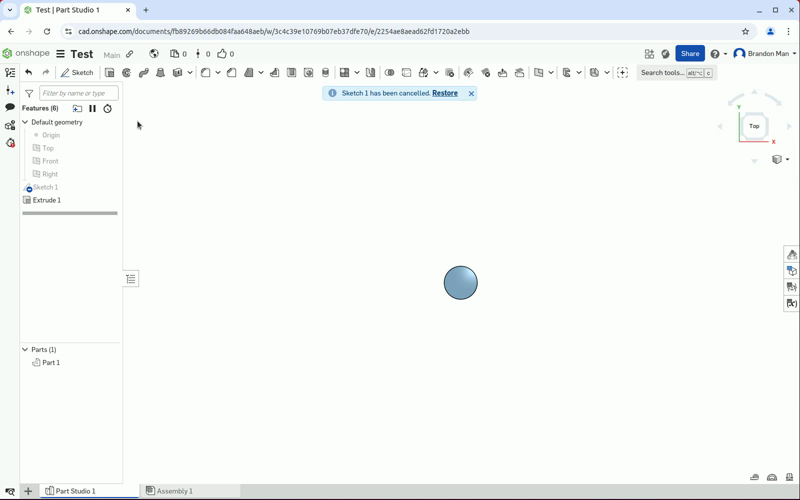
key(shift+h)
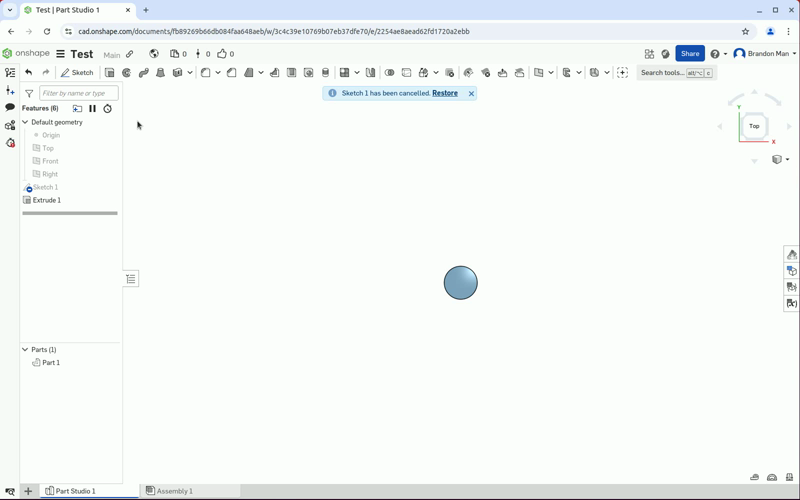
key(shift+h)
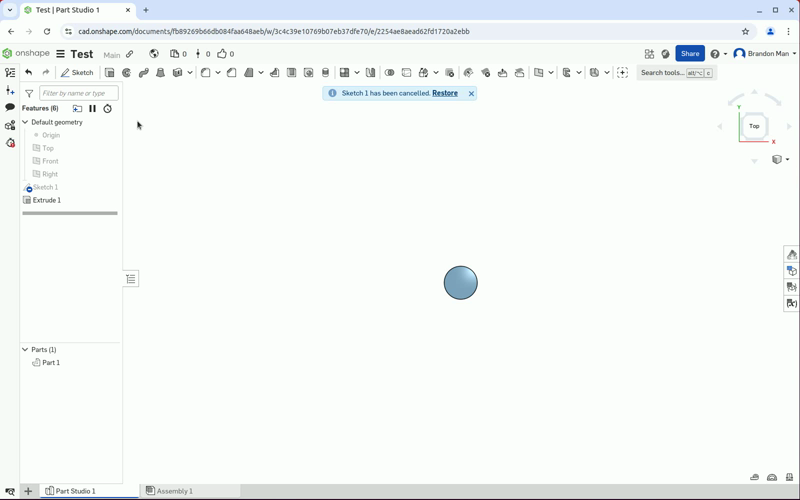
mouse_move(73, 189)
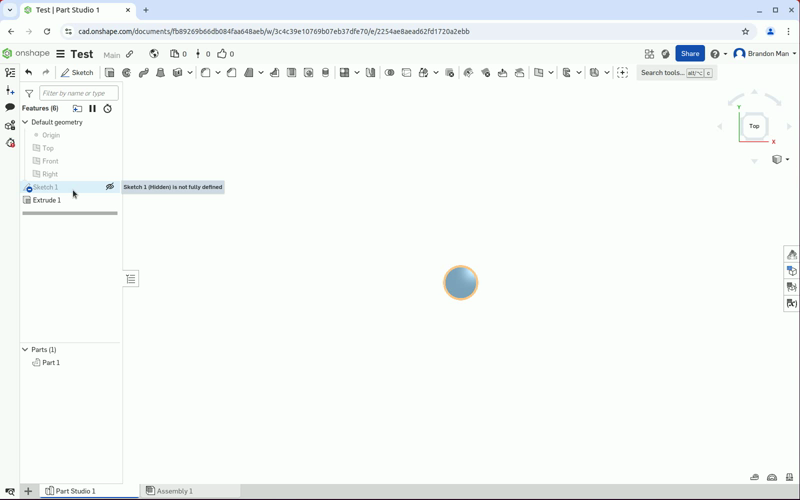
click(73, 189)
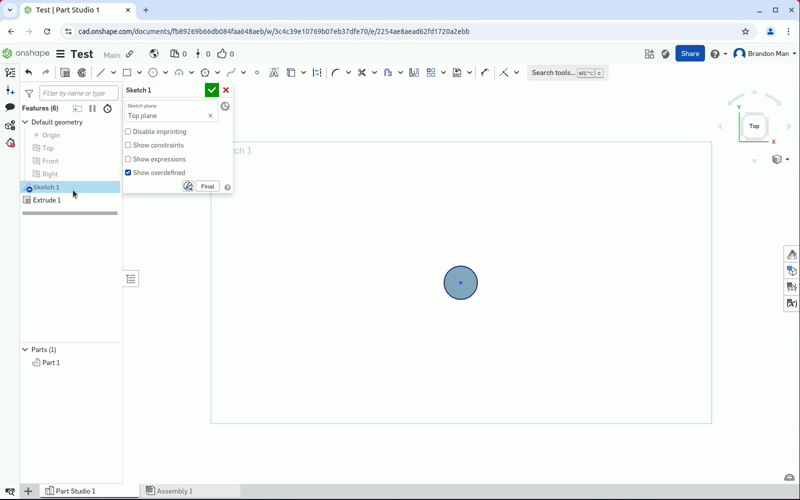
mouse_move(229, 92)
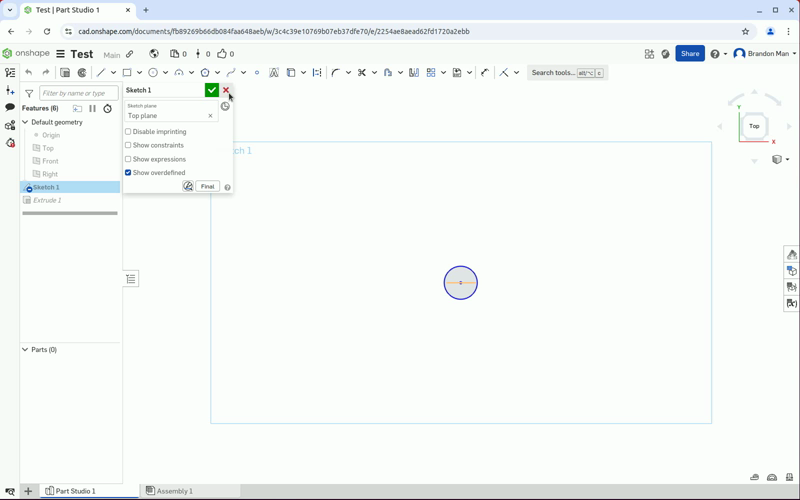
click(229, 92)
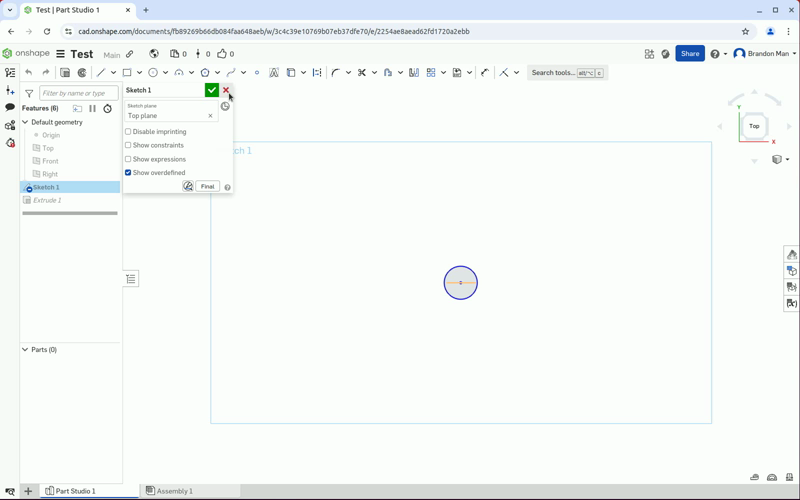
key(shift+s)
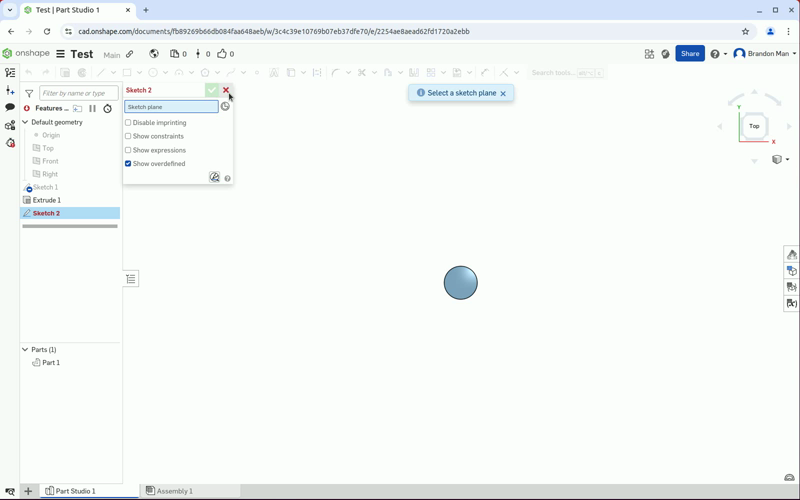
mouse_move(73, 150)
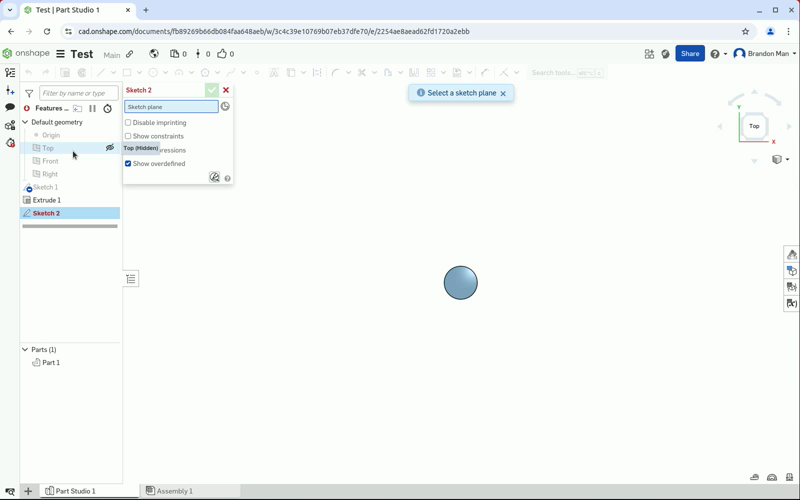
click(73, 150)
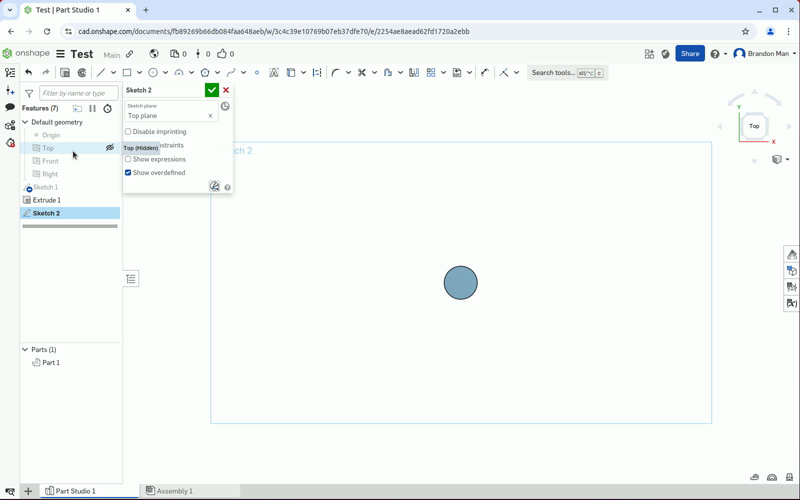
mouse_move(73, 352)
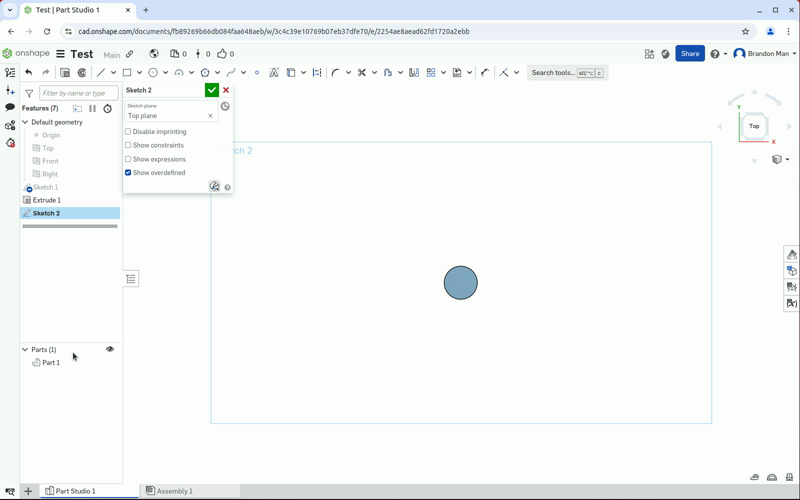
key(y)
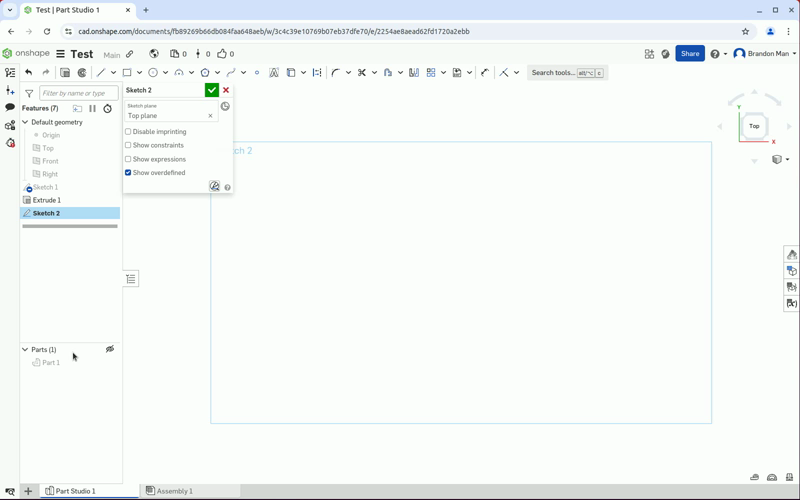
key(c)
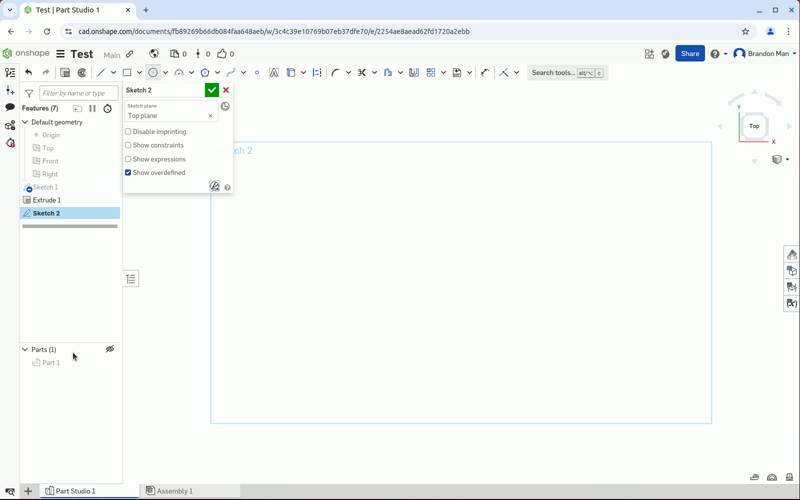
key_down(shift)
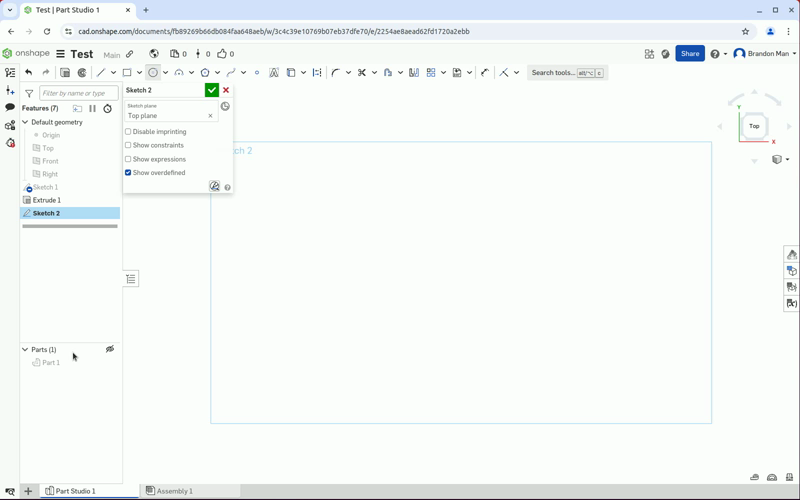
mouse_move(460, 282)
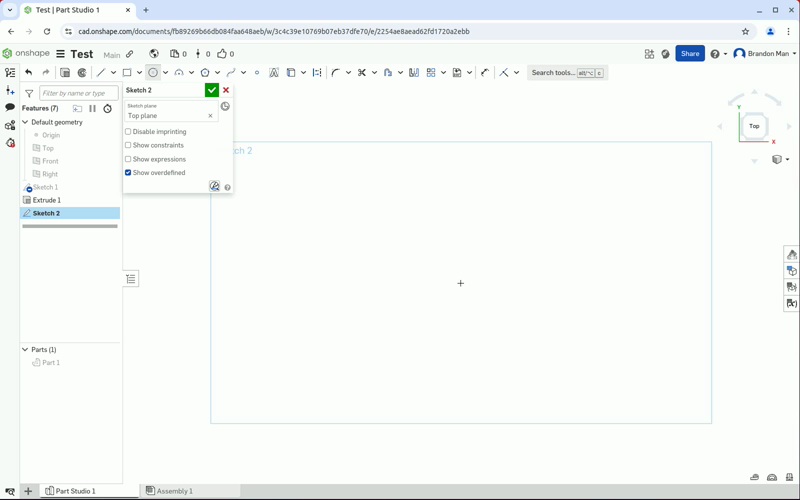
click(460, 282)
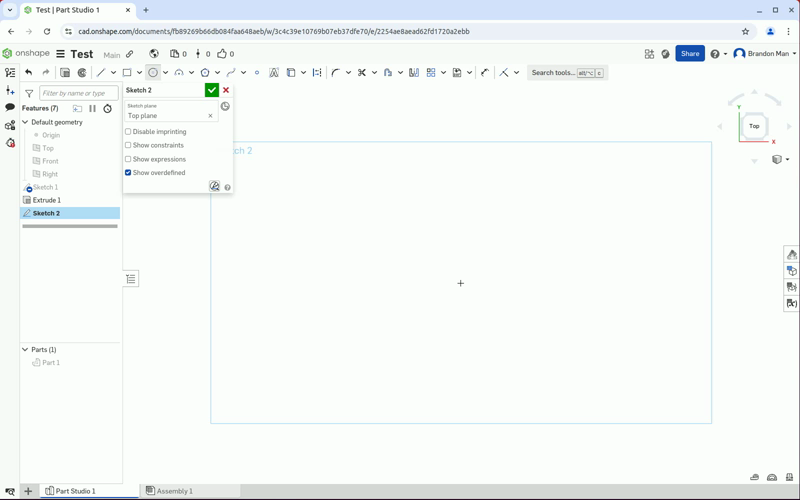
key_up(shift)
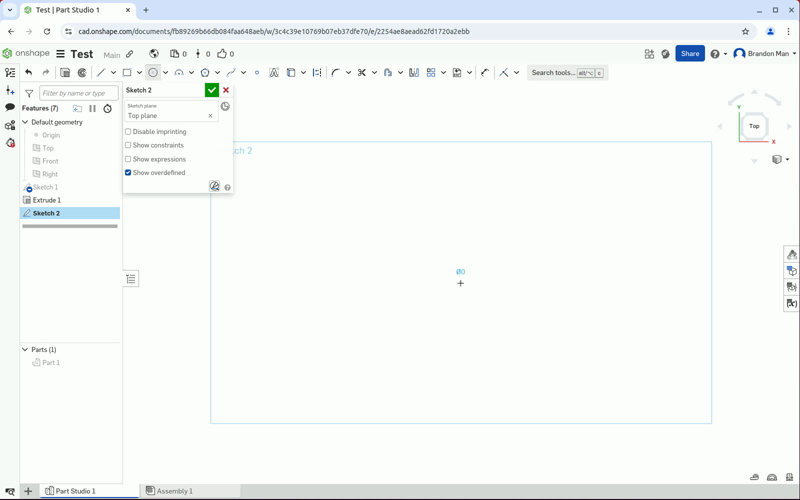
mouse_move(484, 282)
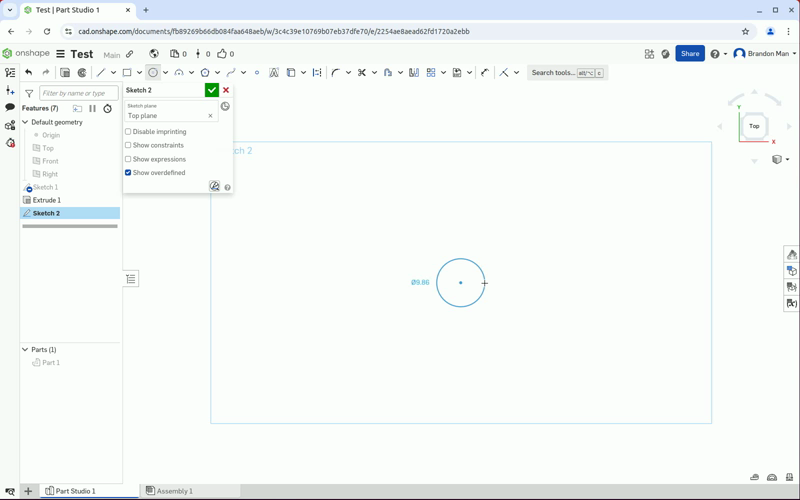
click(484, 282)
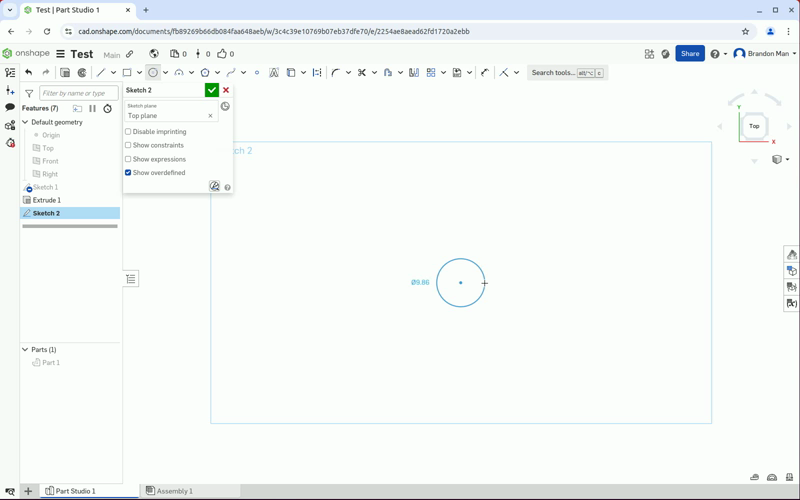
key(esc)
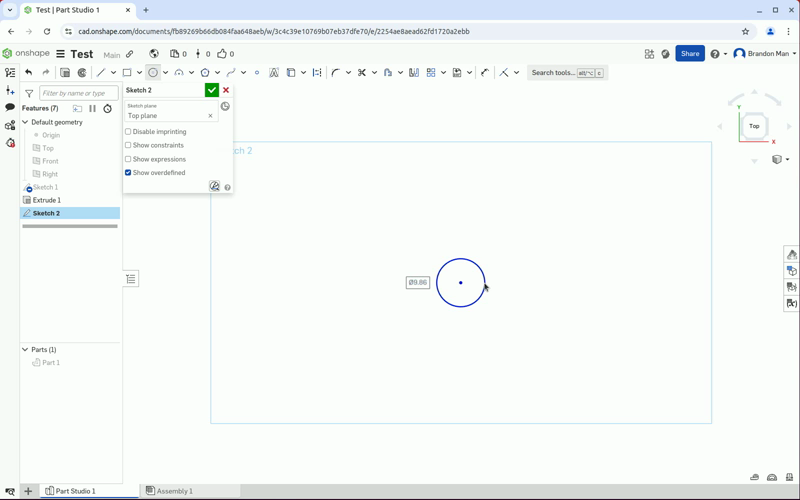
key(c)
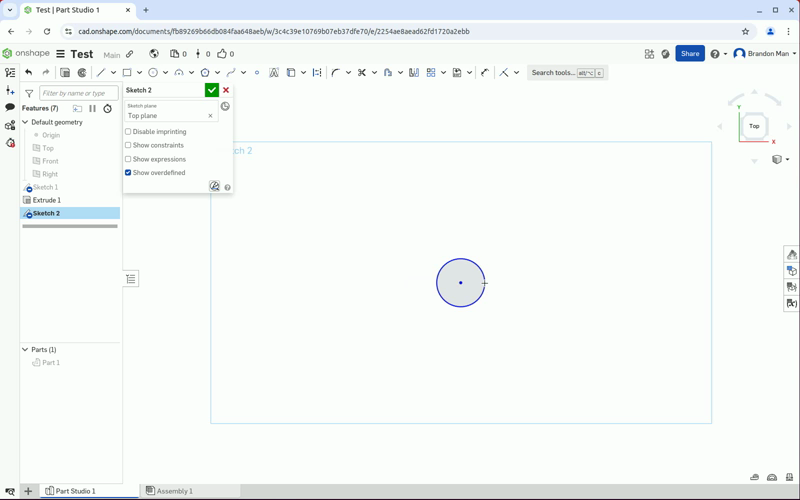
key_down(shift)
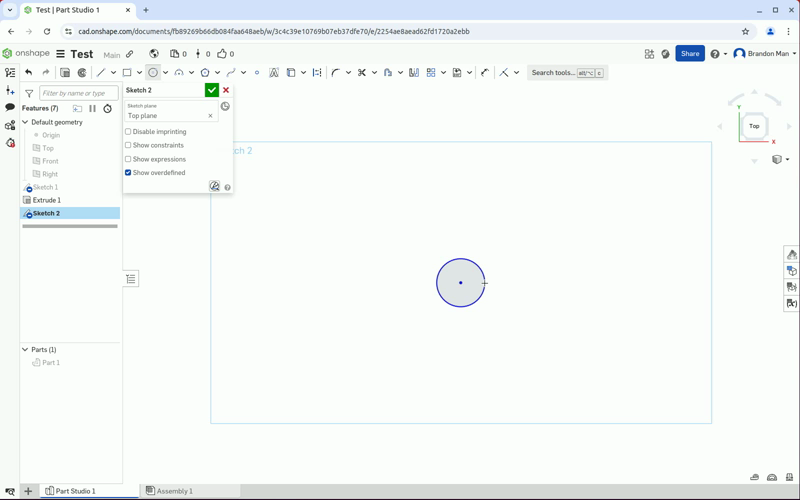
mouse_move(460, 282)
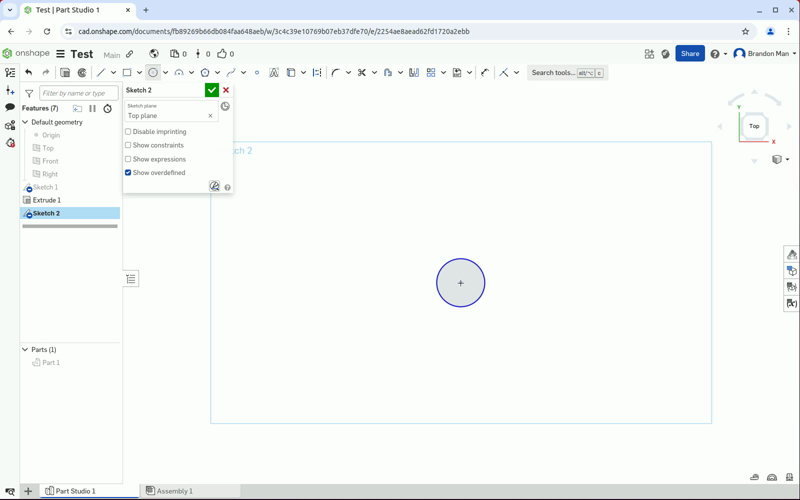
click(460, 282)
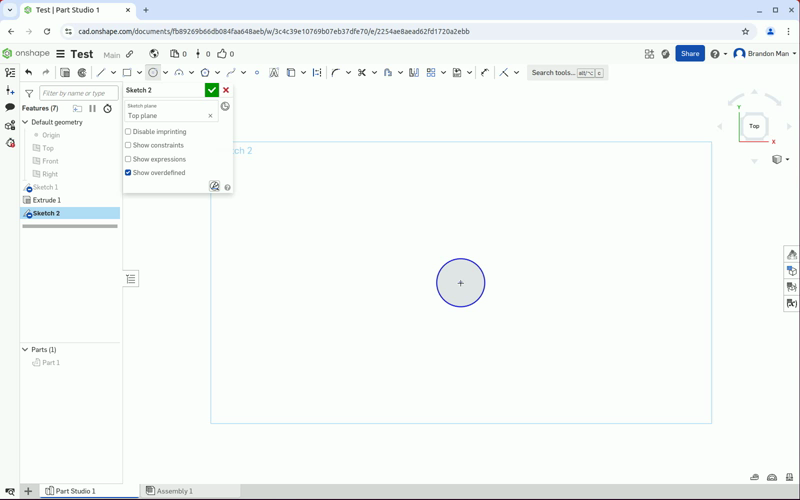
key_up(shift)
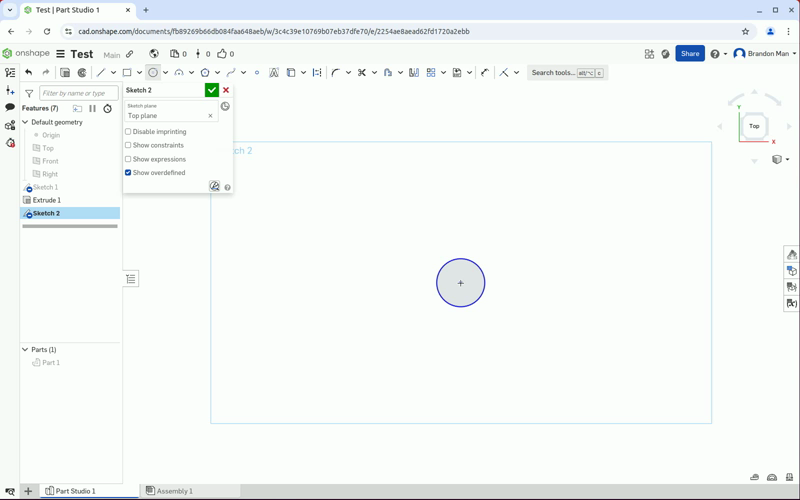
mouse_move(477, 282)
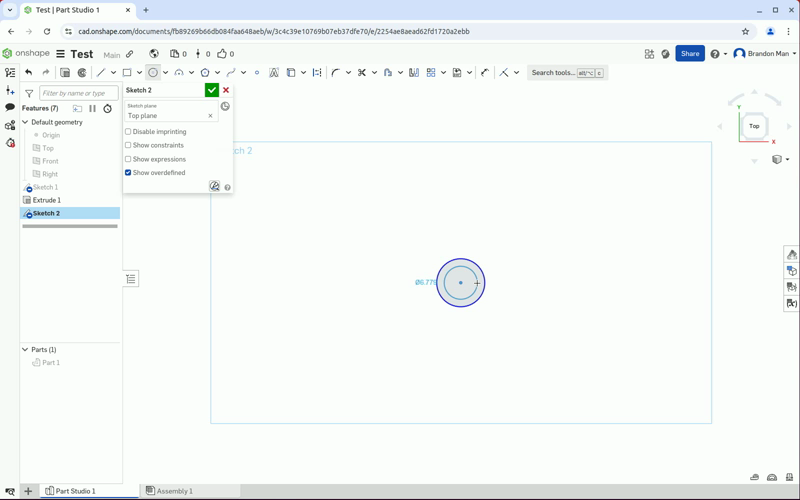
click(477, 282)
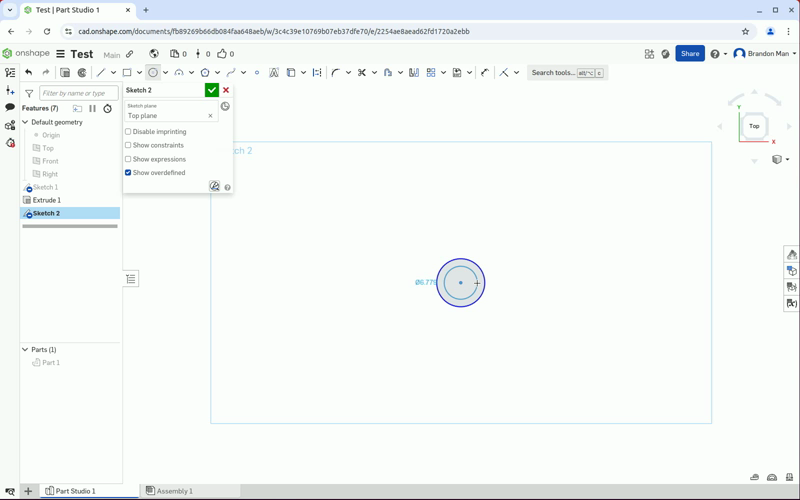
key(esc)
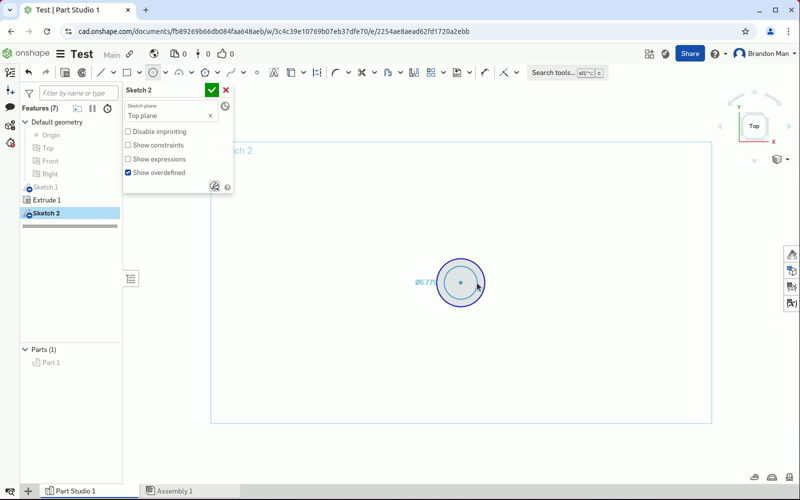
mouse_move(439, 282)
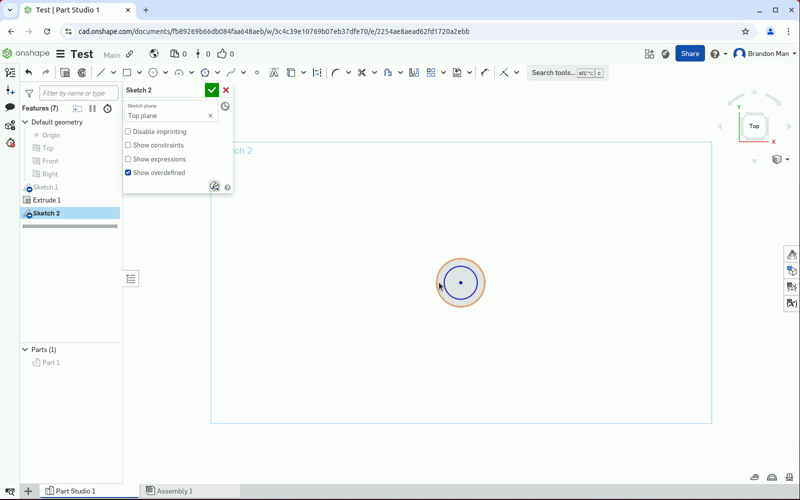
scroll(6)
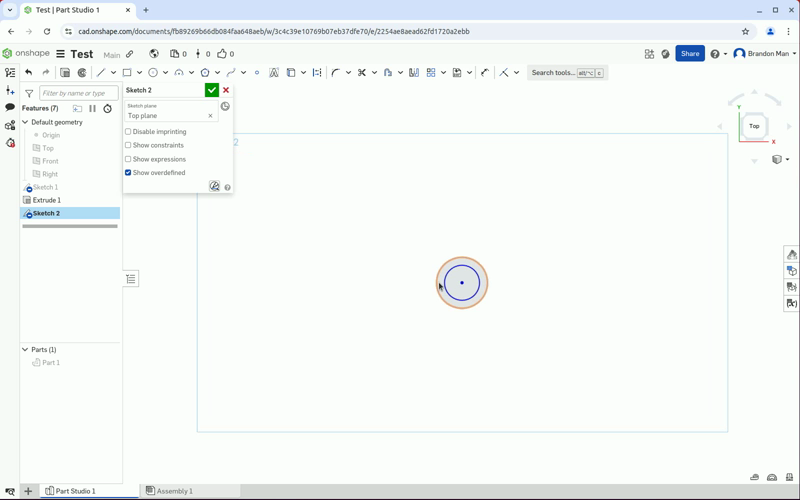
scroll(6)
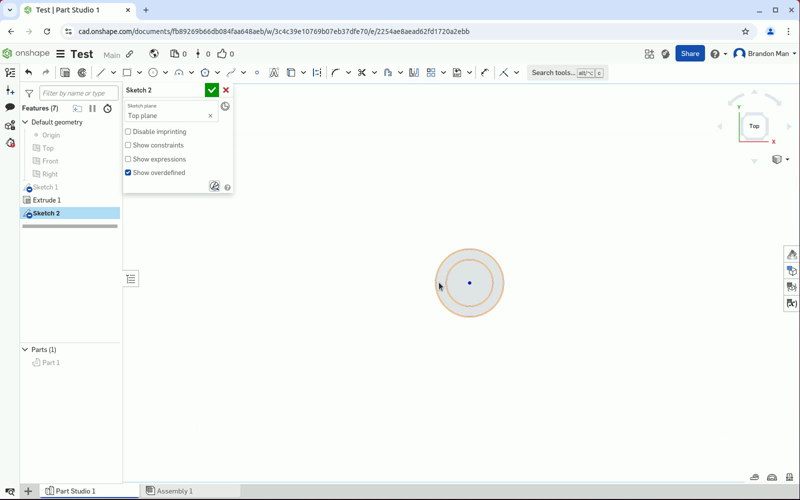
scroll(6)
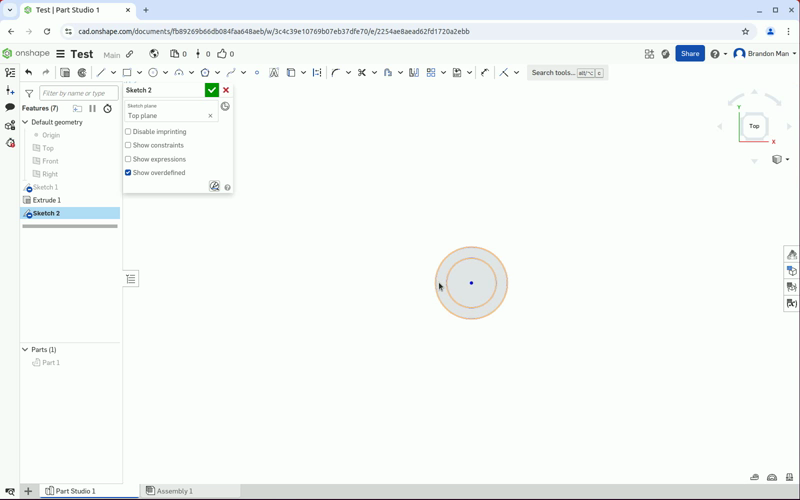
scroll(6)
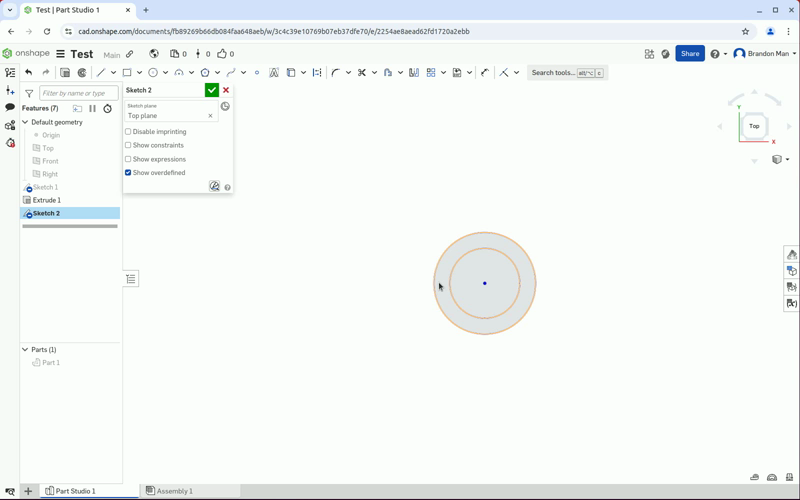
scroll(6)
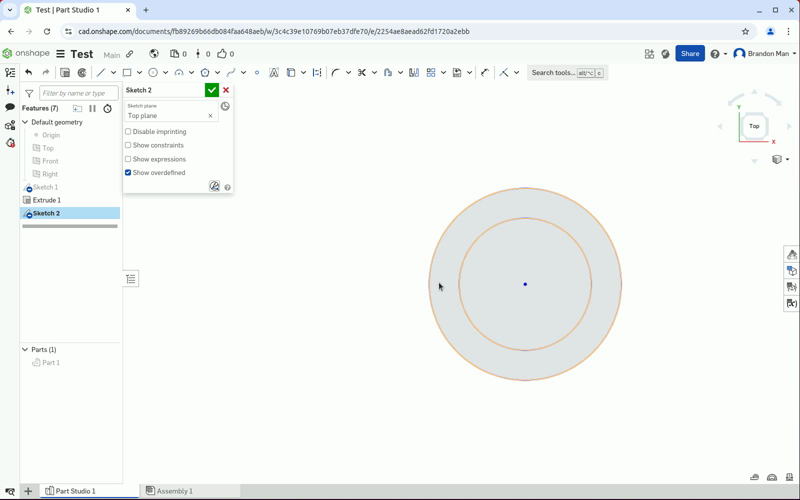
scroll(6)
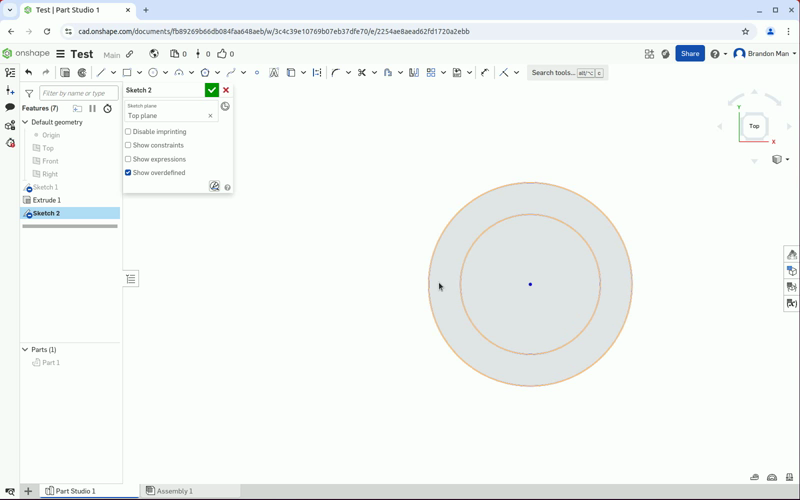
scroll(6)
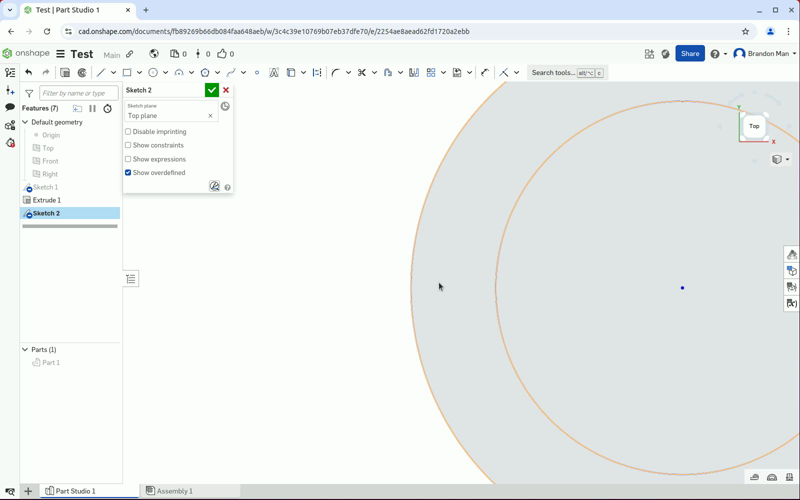
click(439, 282)
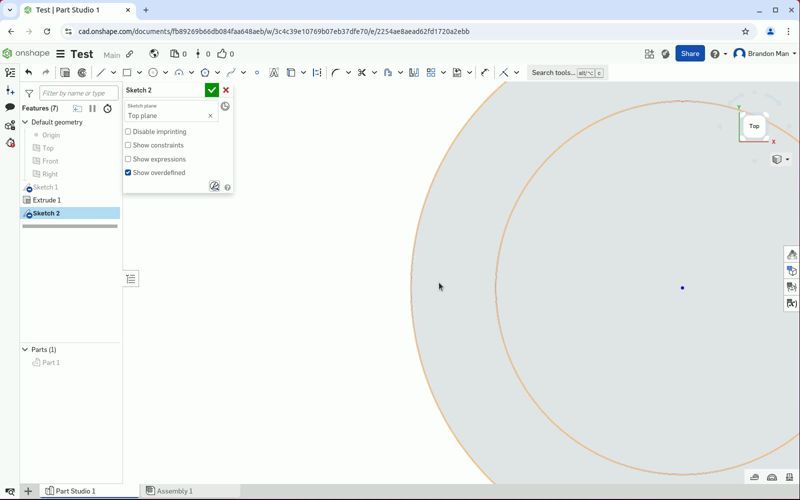
scroll(-6)
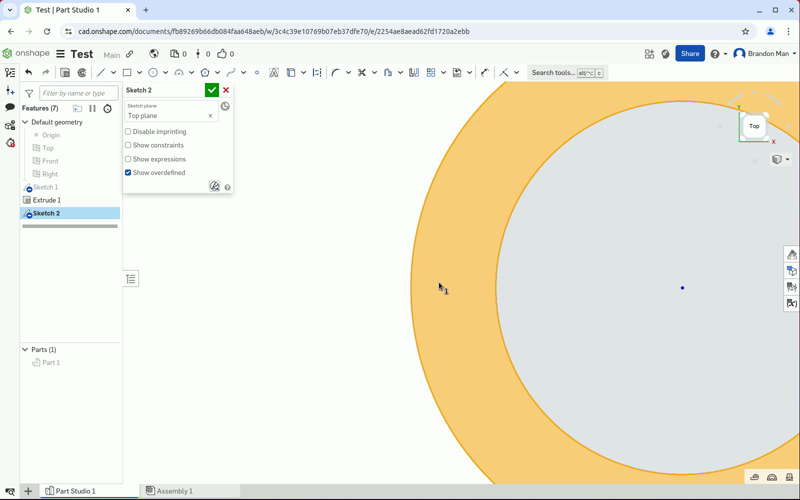
scroll(-6)
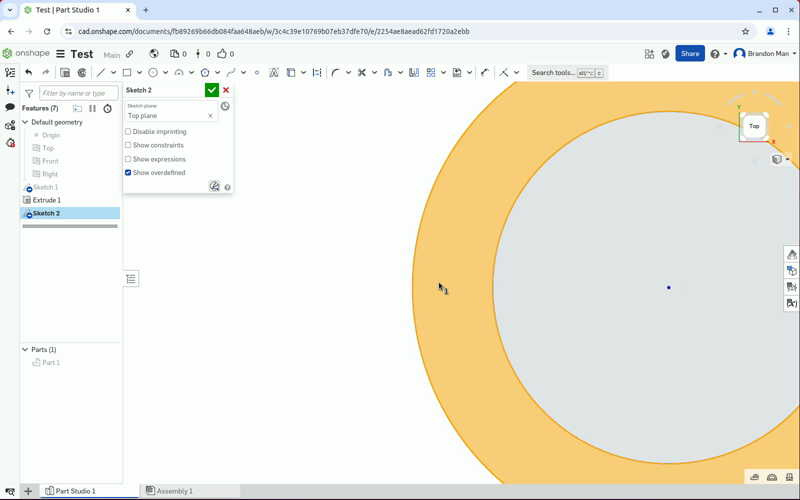
scroll(-6)
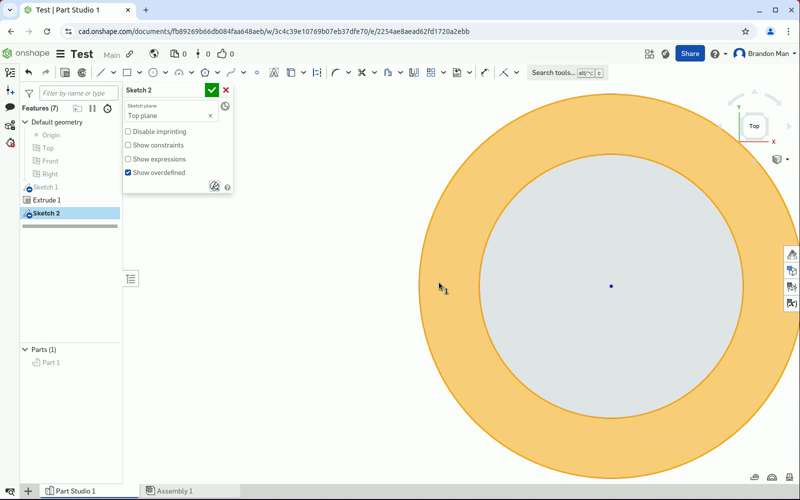
scroll(-6)
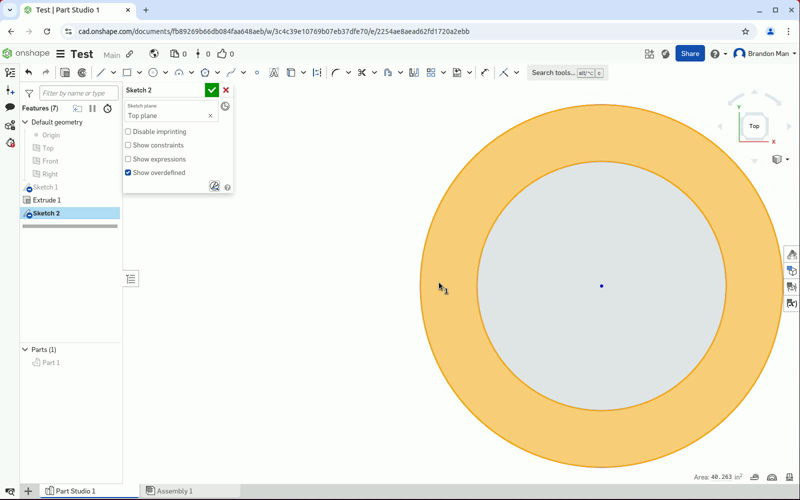
scroll(-6)
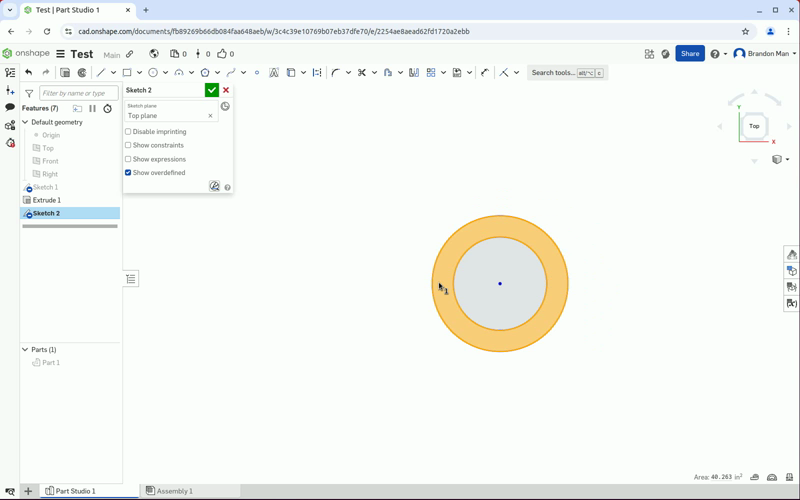
scroll(-6)
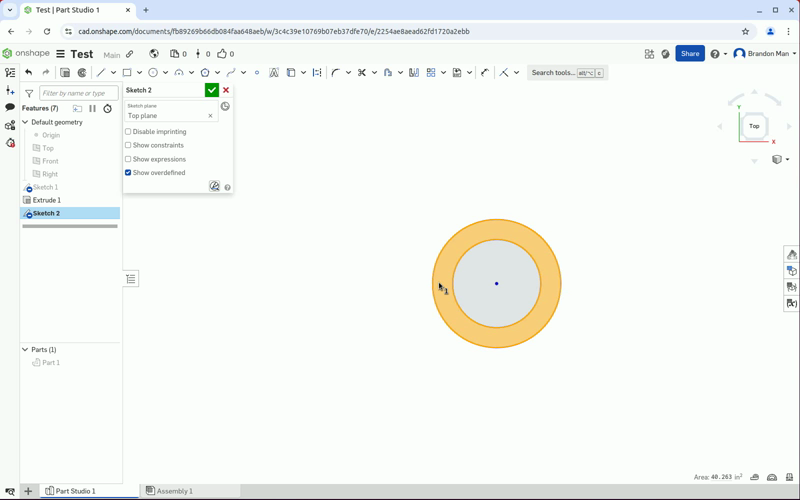
scroll(-6)
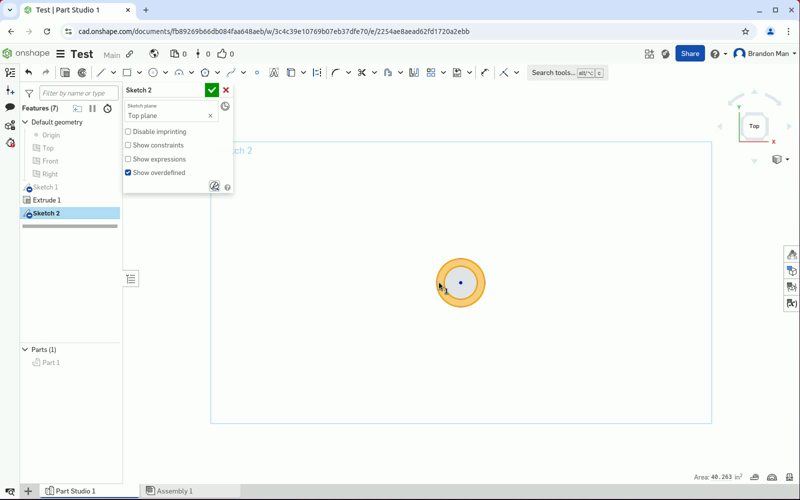
mouse_move(73, 352)
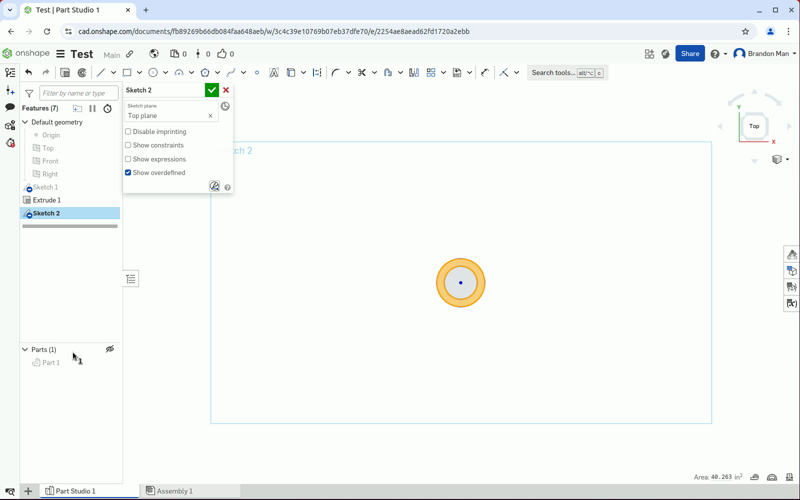
key(shift+y)
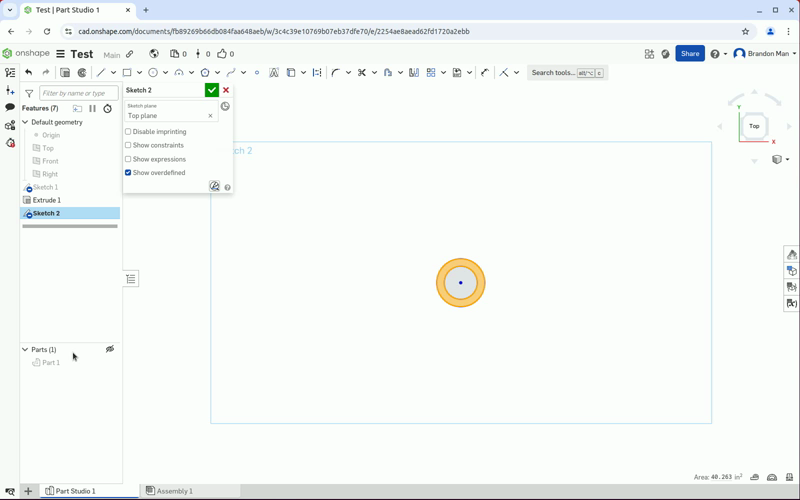
key(shift+e)
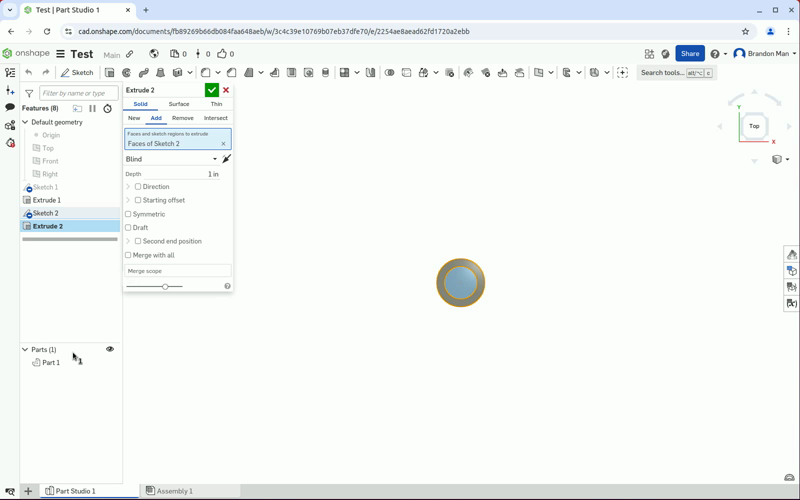
mouse_move(143, 106)
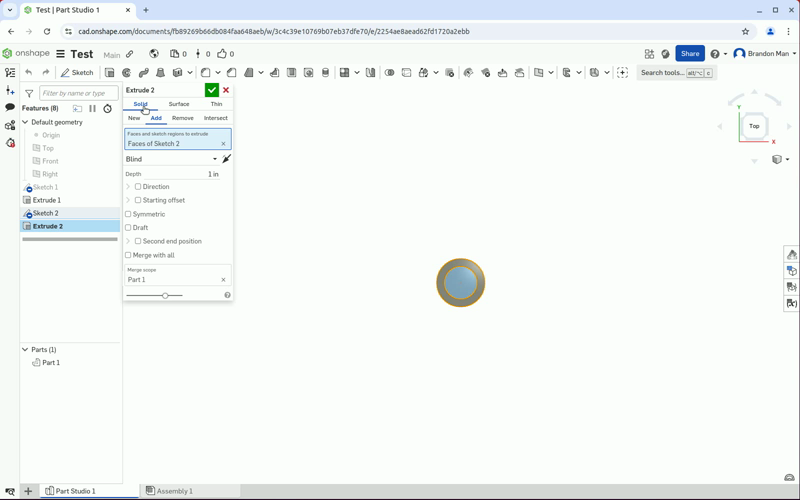
click(143, 106)
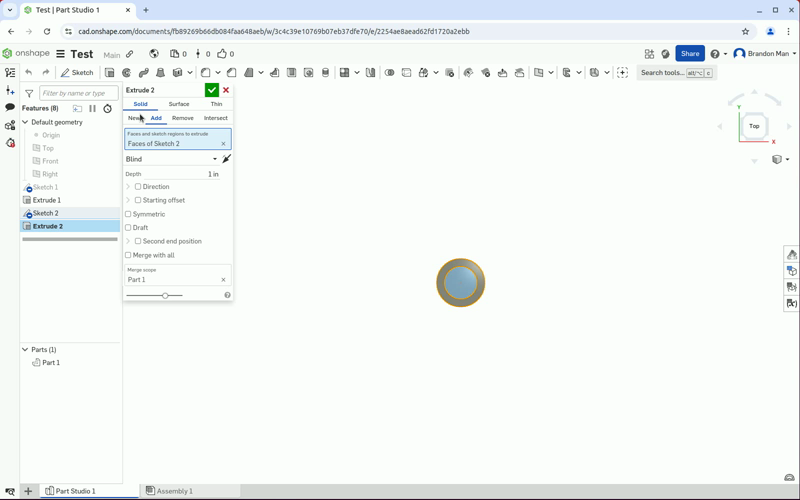
mouse_move(137, 120)
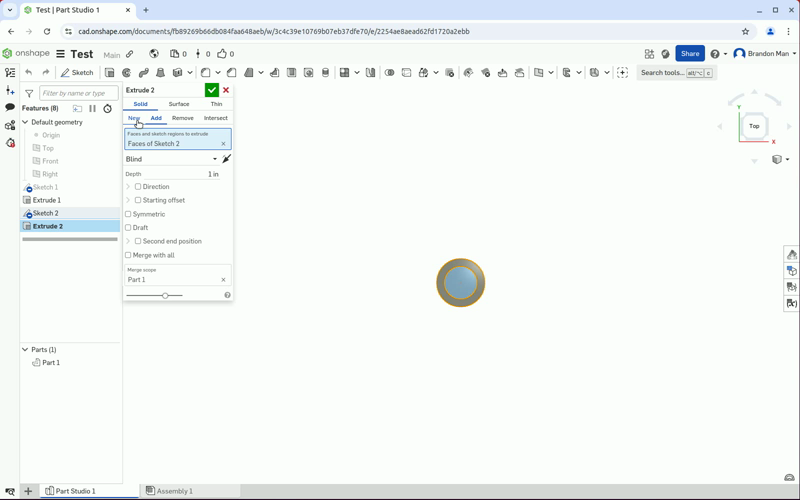
click(137, 120)
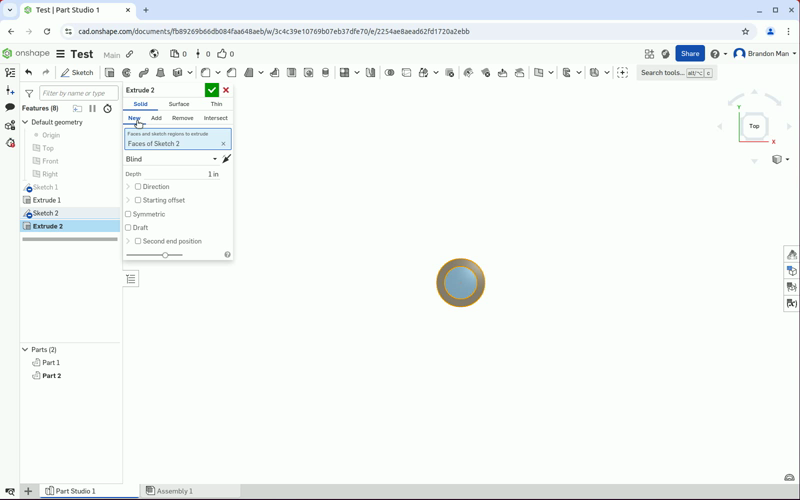
key(tab, 4)
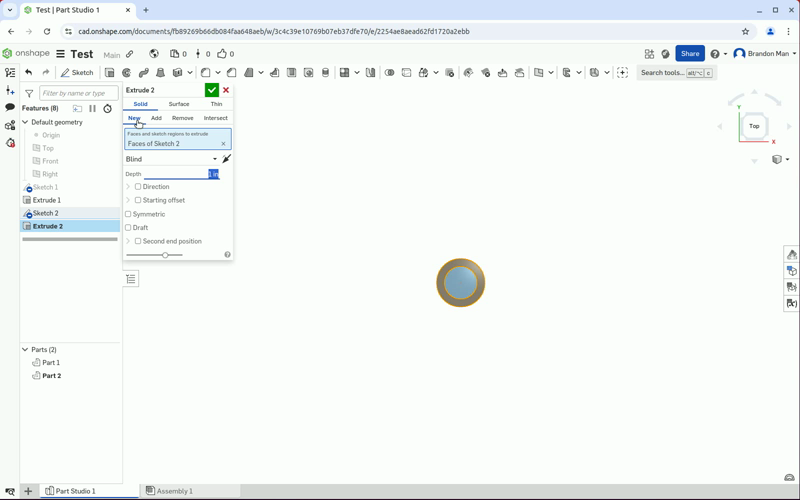
text(23.108)
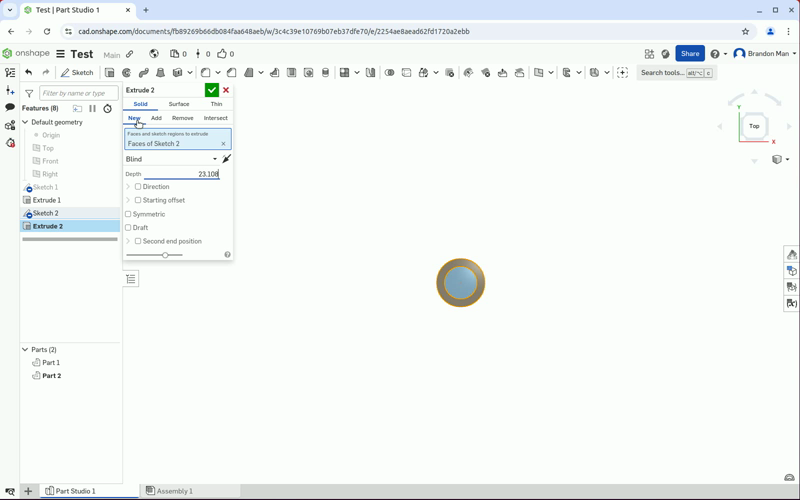
key(enter)
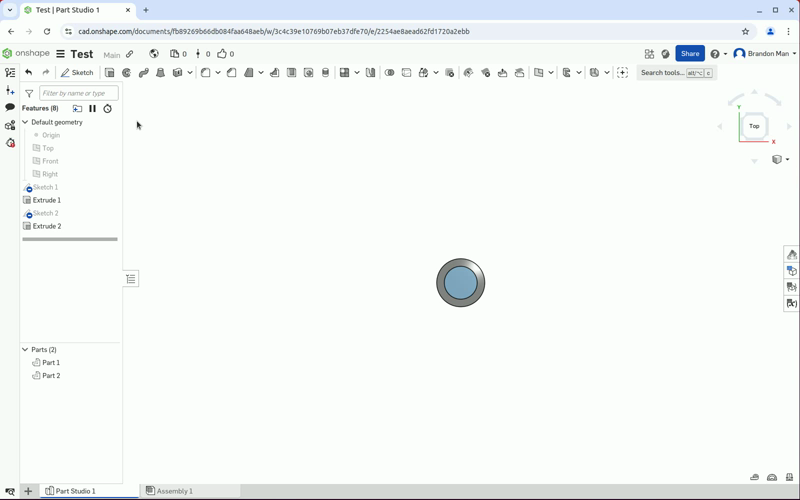
key(shift+h)
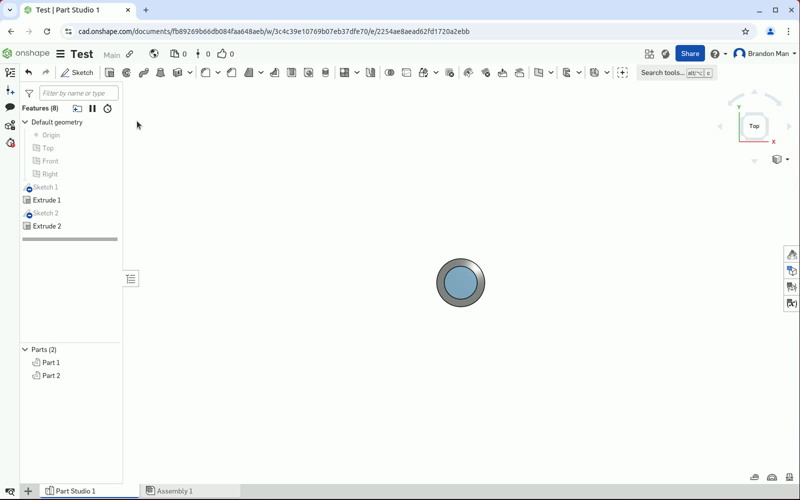
key(shift+h)
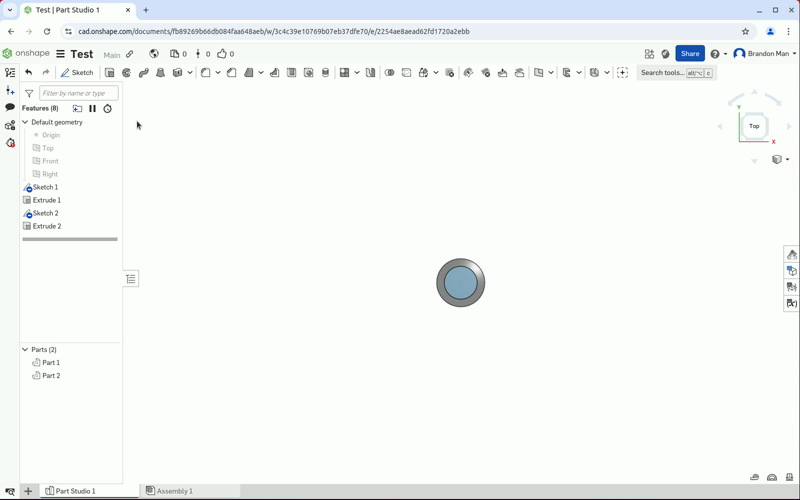
key(shift+7)
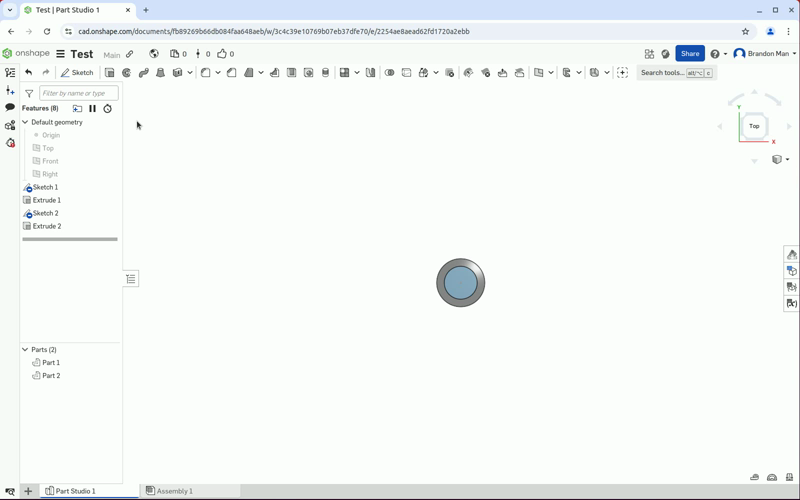
key(up, 3)
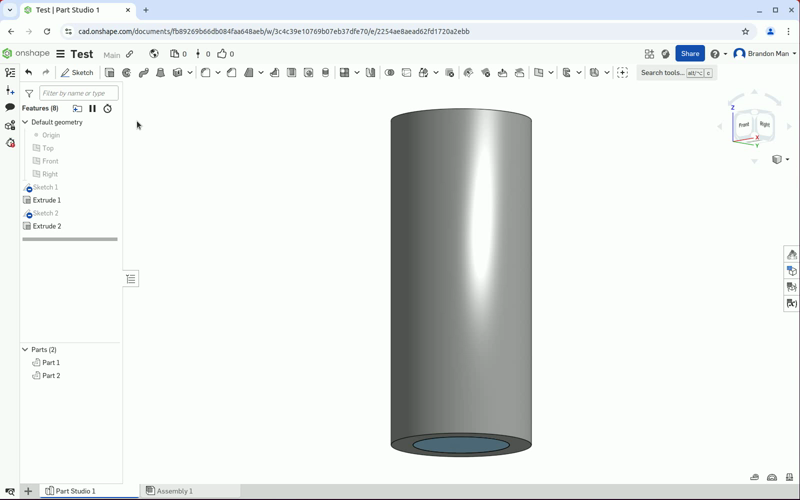
key(left, 3)
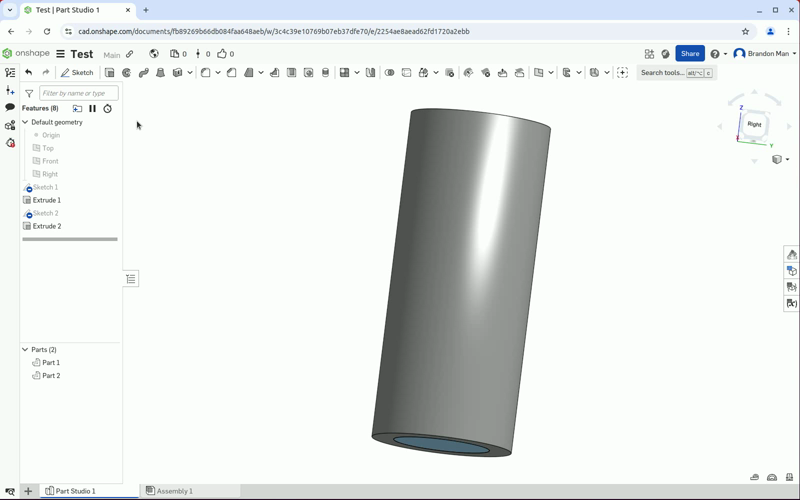
key(right, 3)
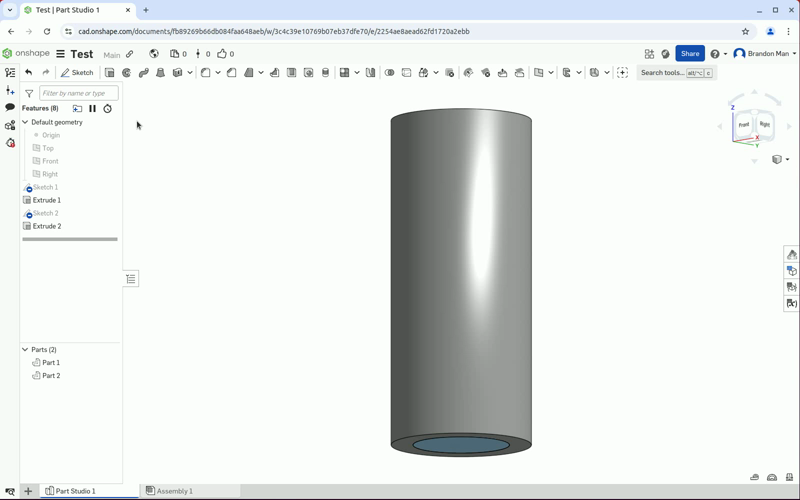
key(down, 3)
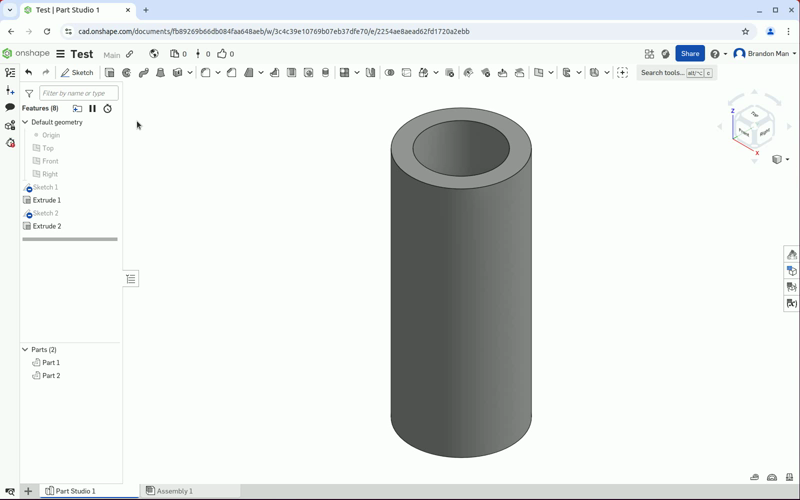
mouse_move(73, 189)
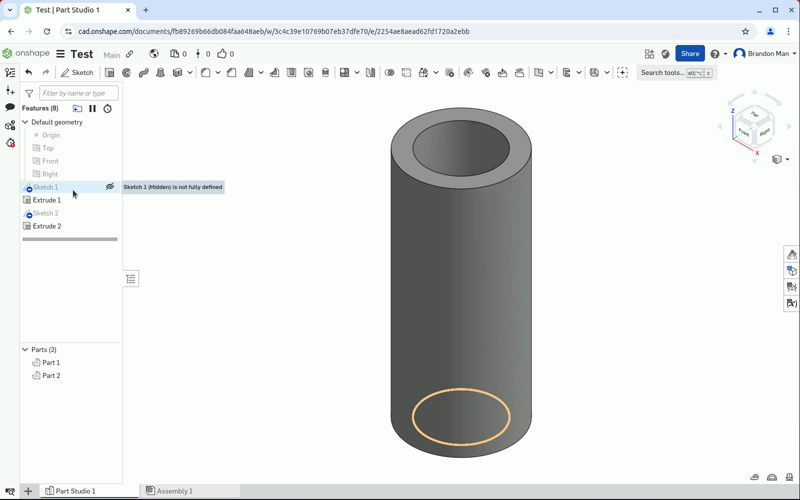
click(73, 189)